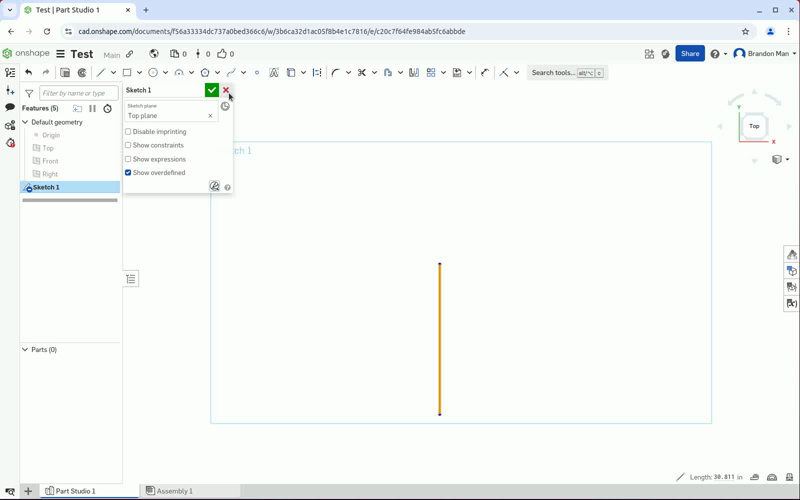
key(shift+h)
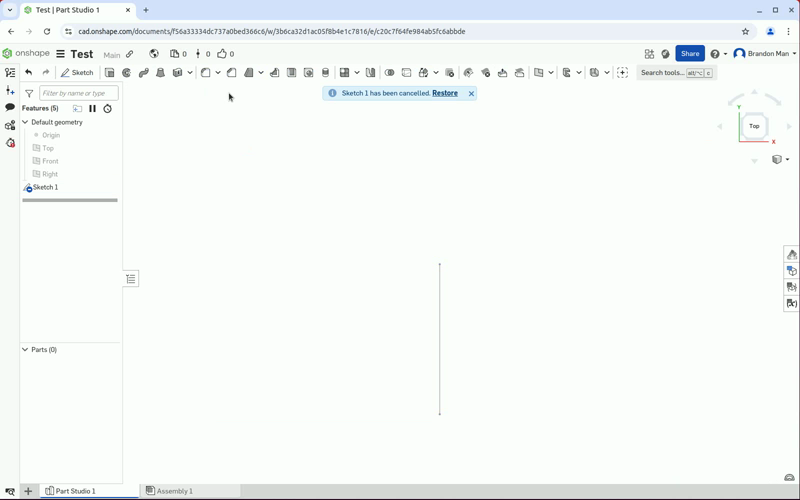
key(shift+s)
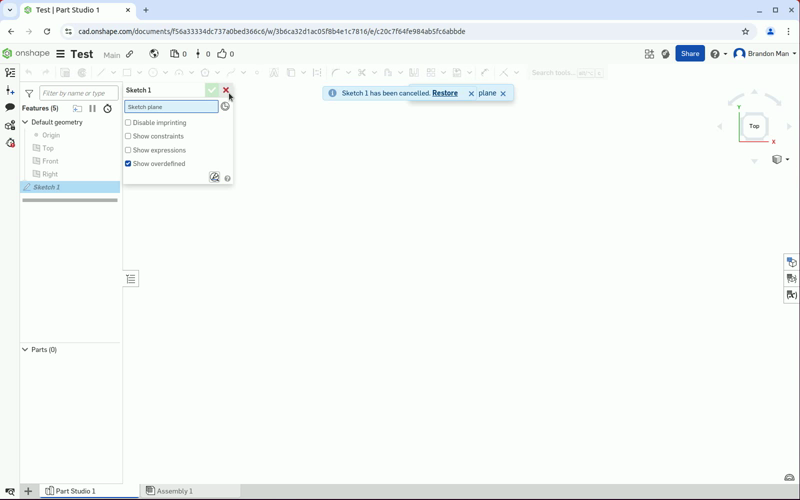
mouse_move(73, 150)
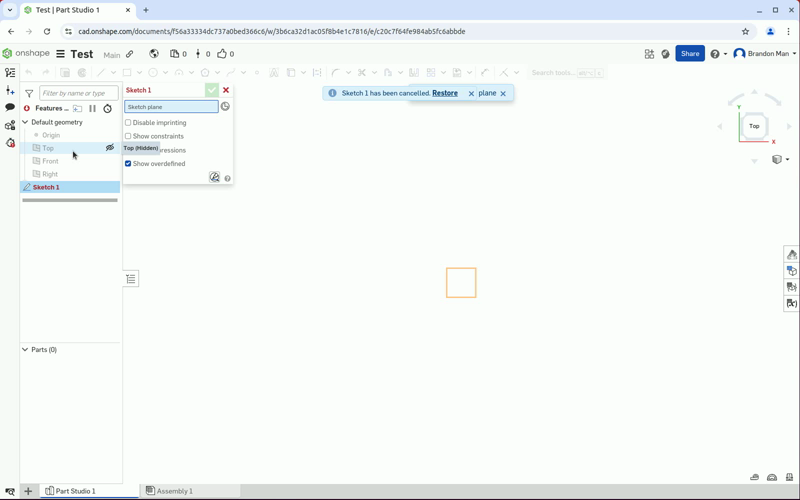
click(73, 150)
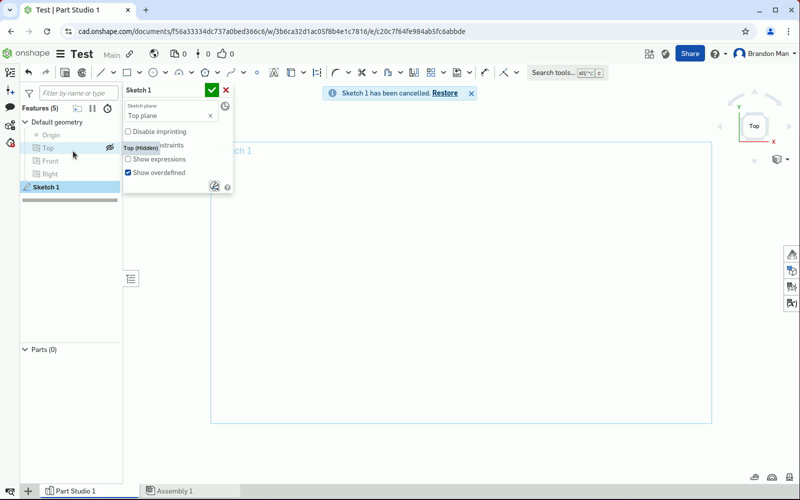
mouse_move(73, 352)
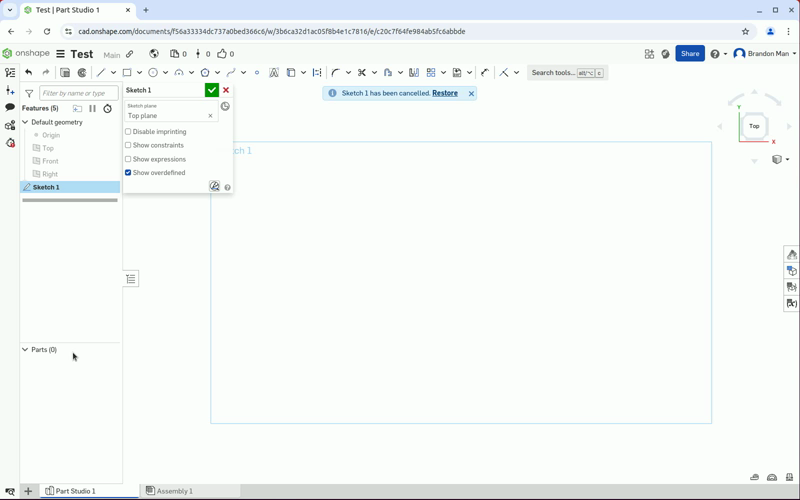
key(y)
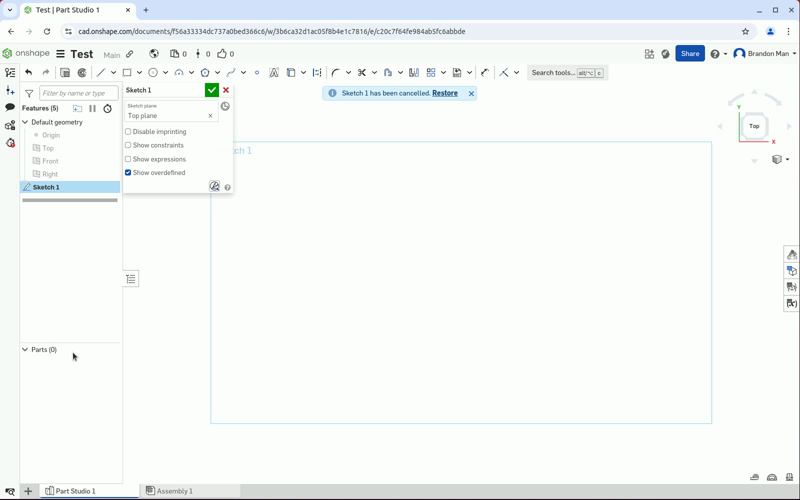
key(c)
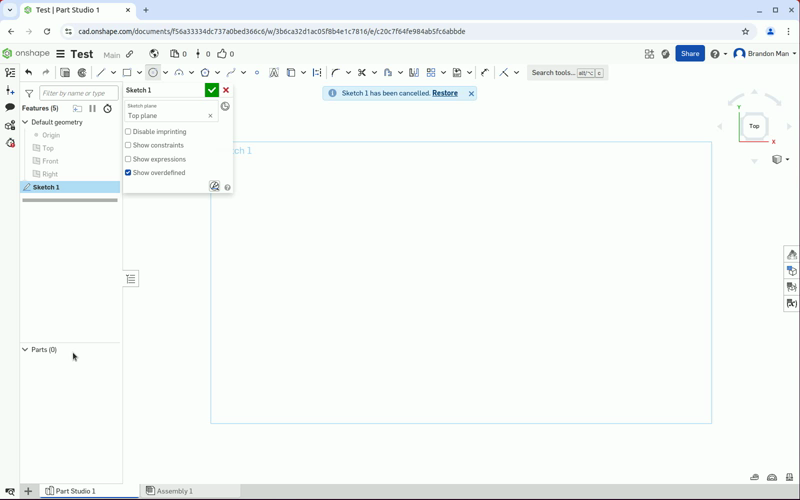
key_down(shift)
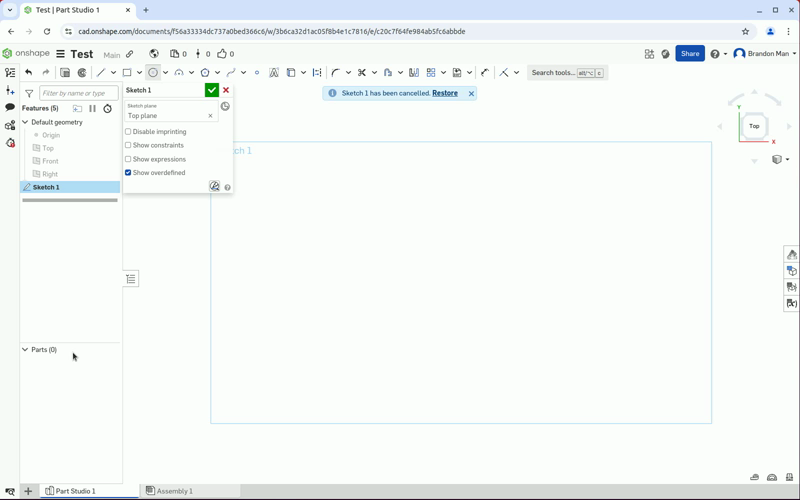
mouse_move(417, 245)
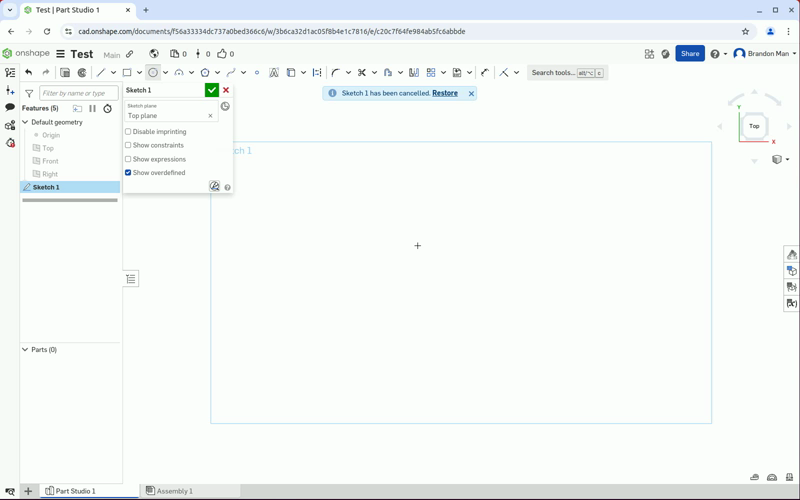
click(417, 245)
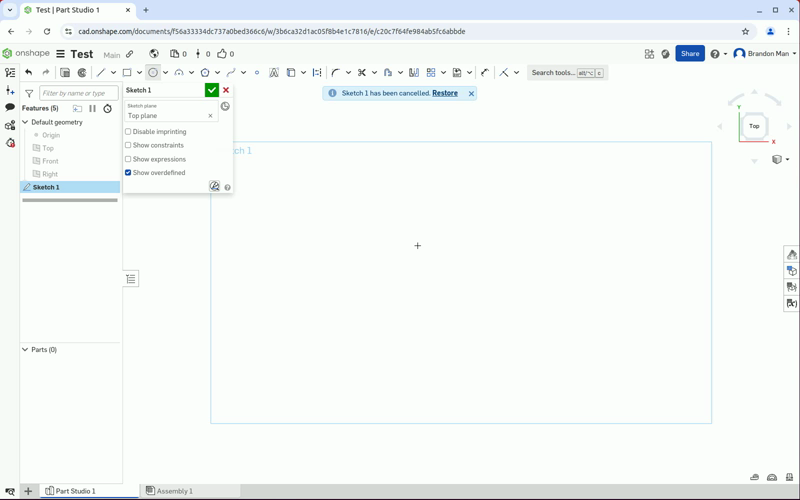
key_up(shift)
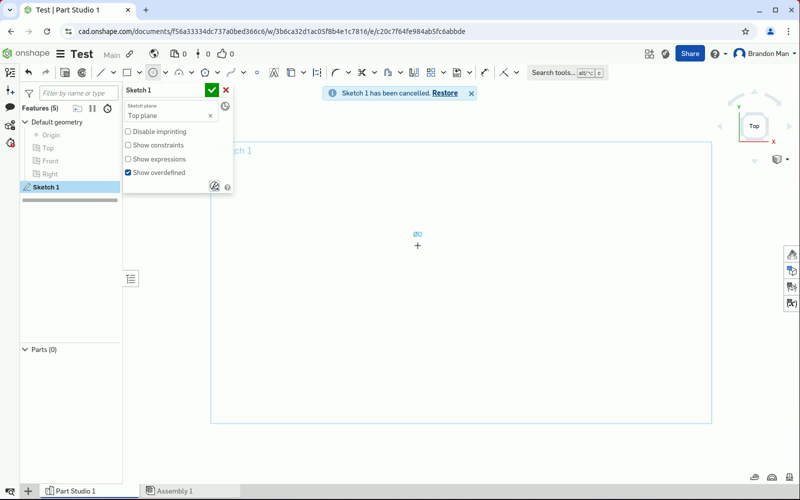
mouse_move(457, 245)
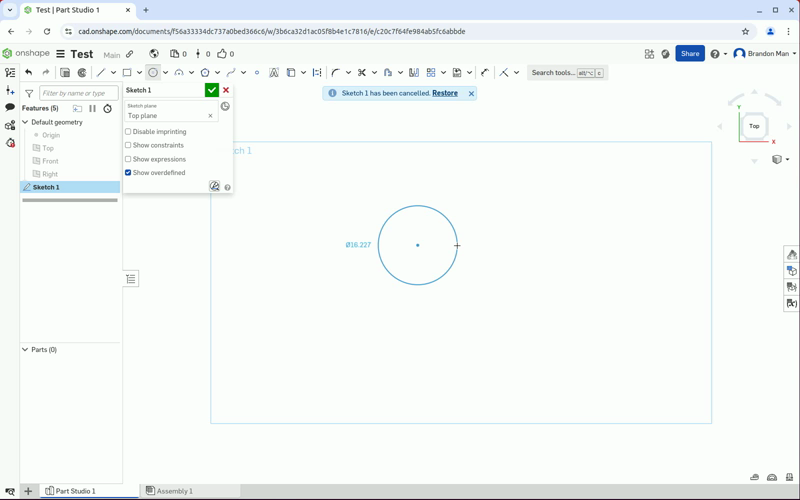
click(457, 245)
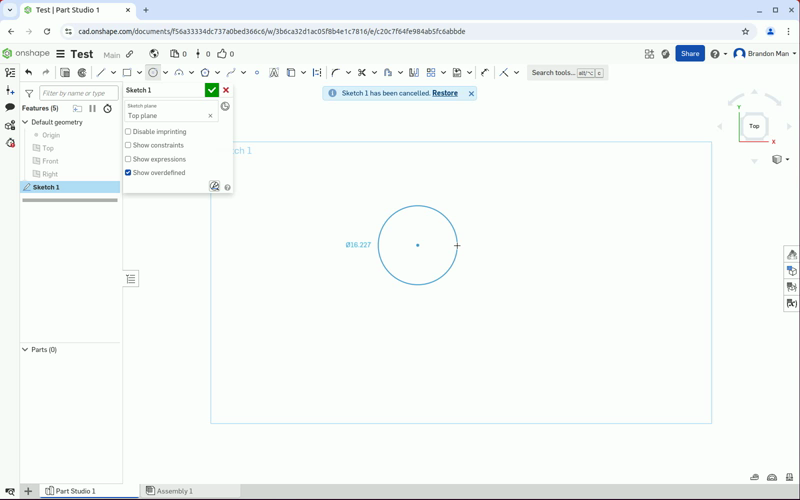
key(esc)
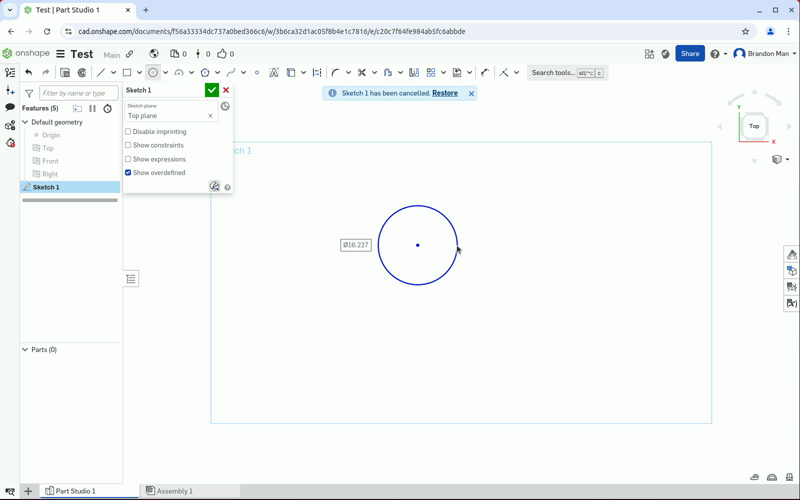
mouse_move(389, 235)
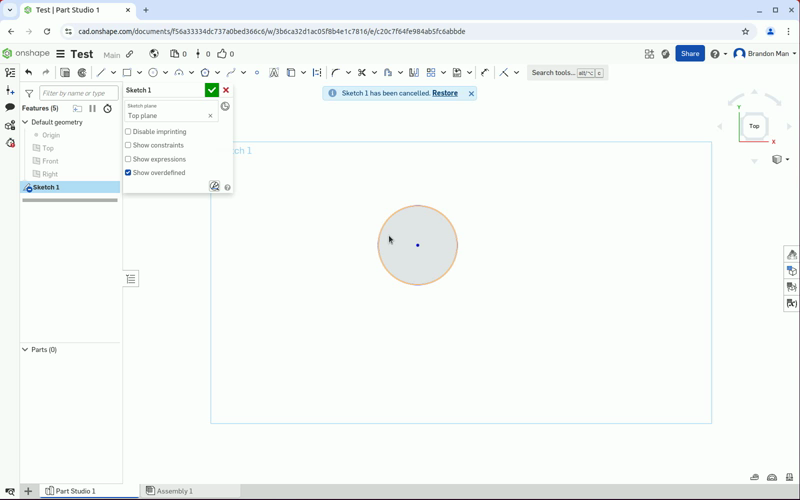
click(389, 235)
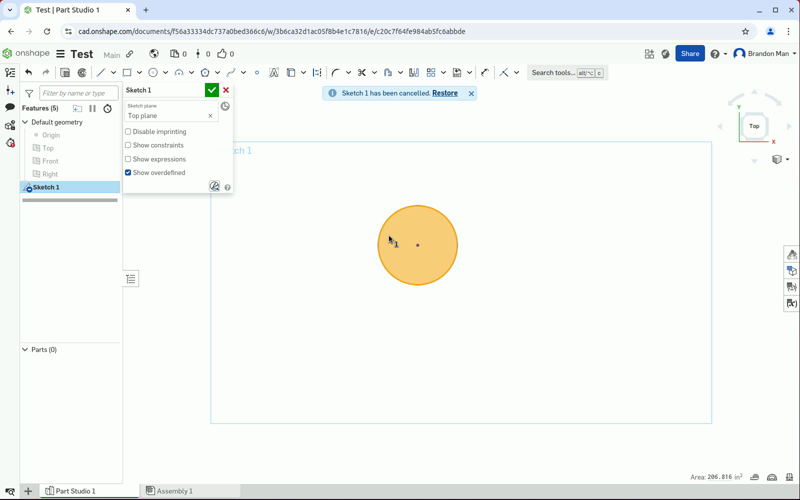
mouse_move(73, 352)
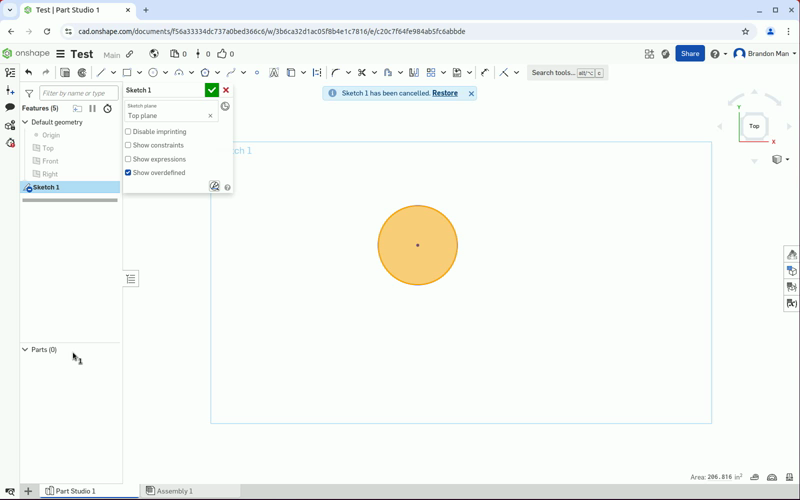
key(shift+y)
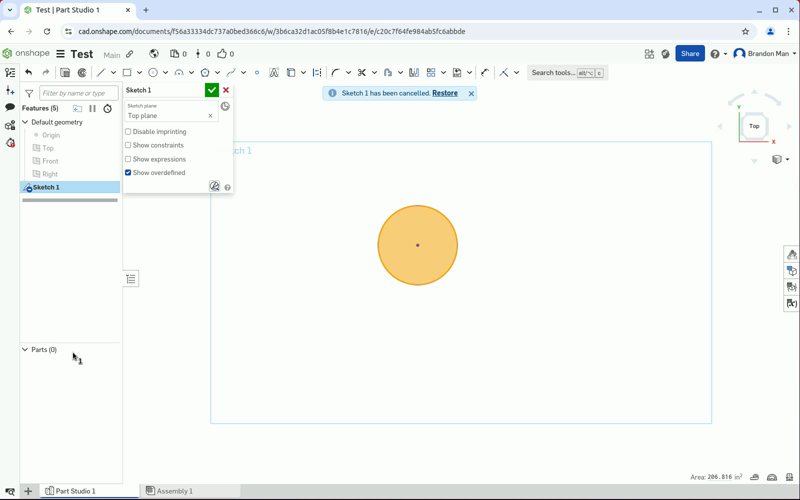
key(shift+e)
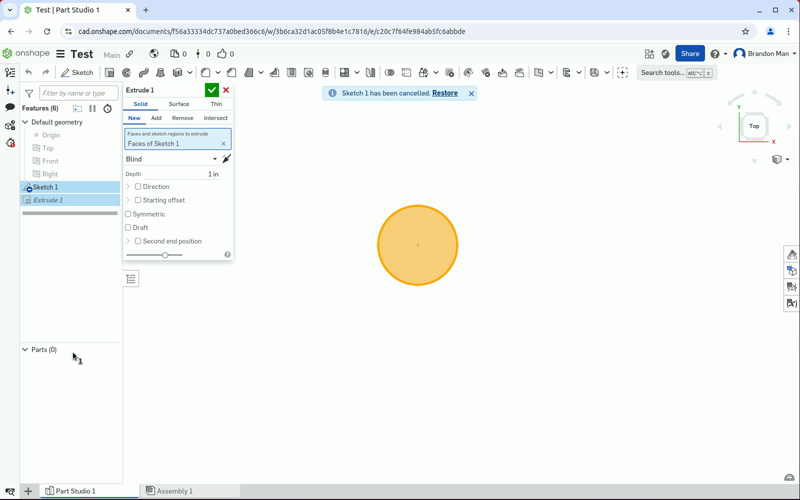
mouse_move(143, 106)
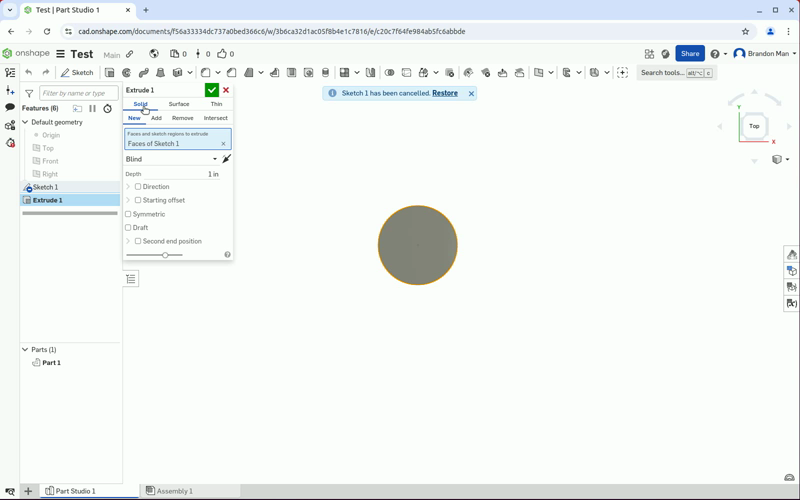
click(143, 106)
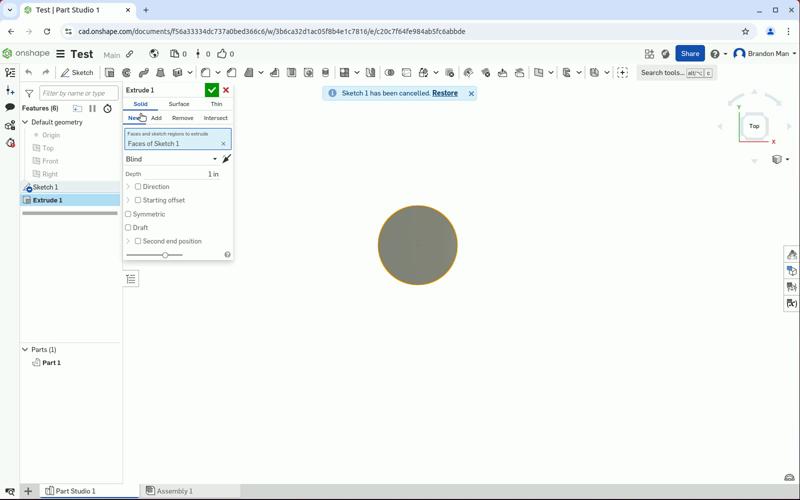
mouse_move(137, 120)
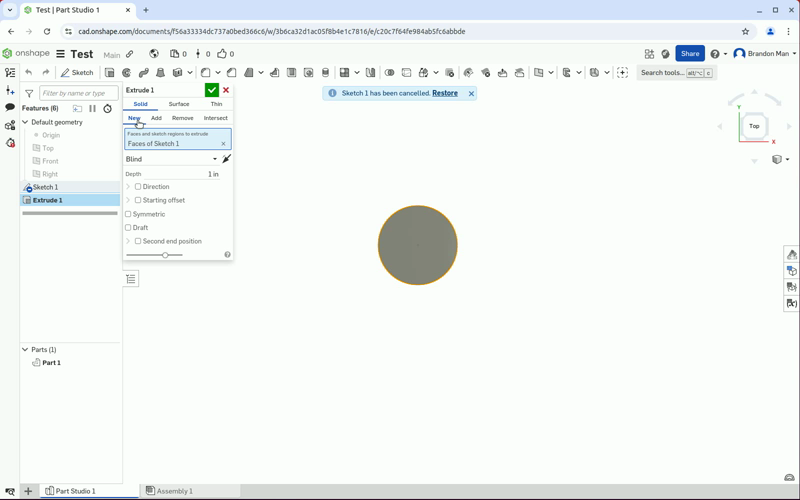
click(137, 120)
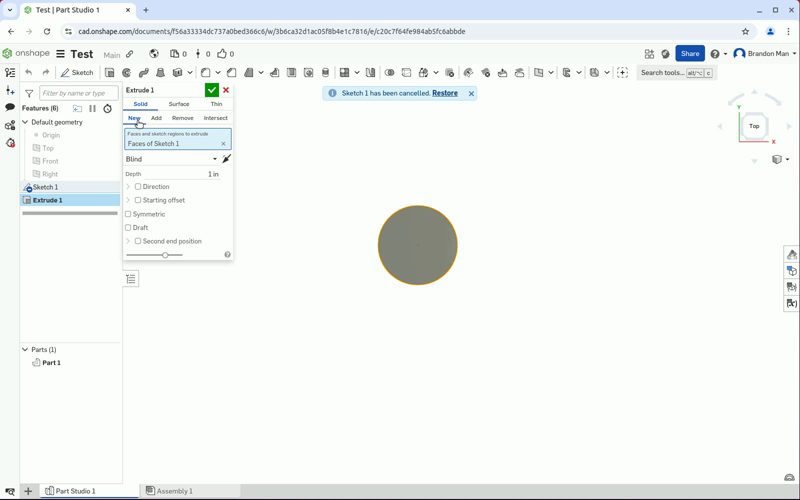
key(tab, 4)
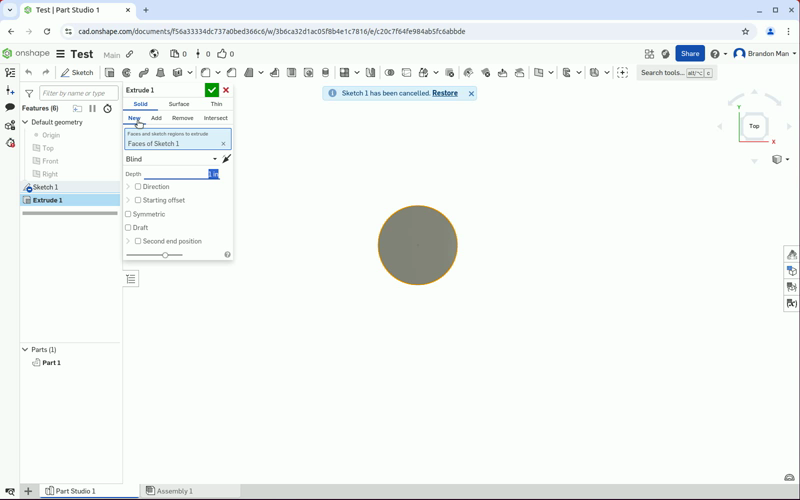
text(11.554)
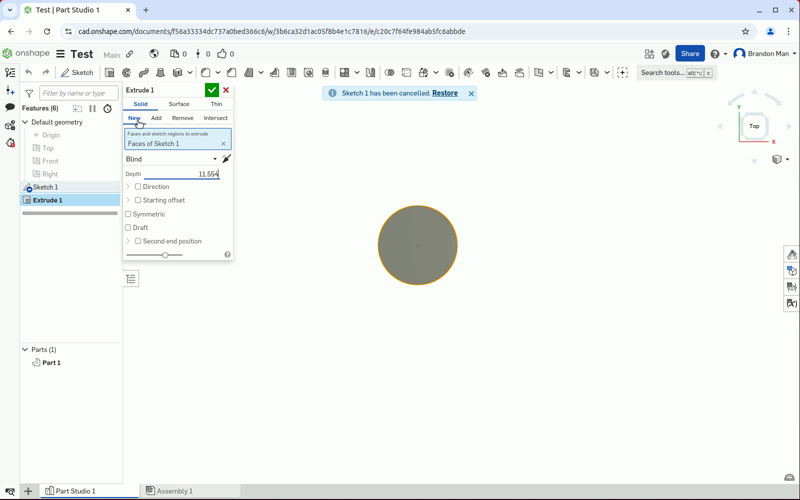
key(enter)
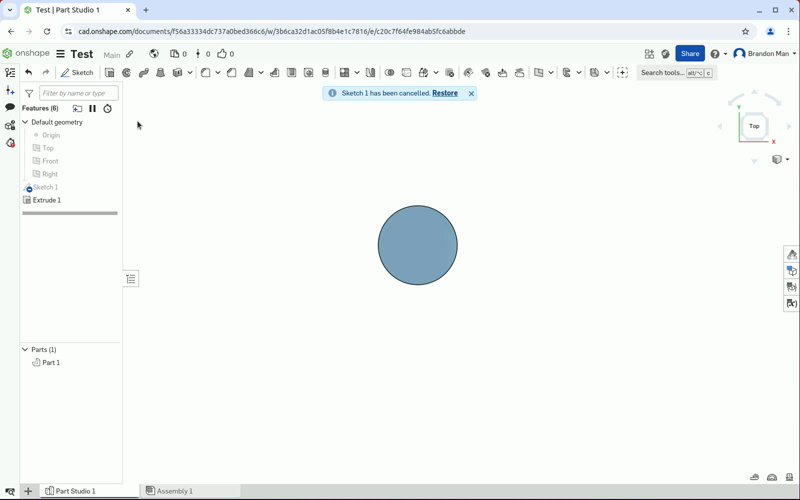
key(shift+h)
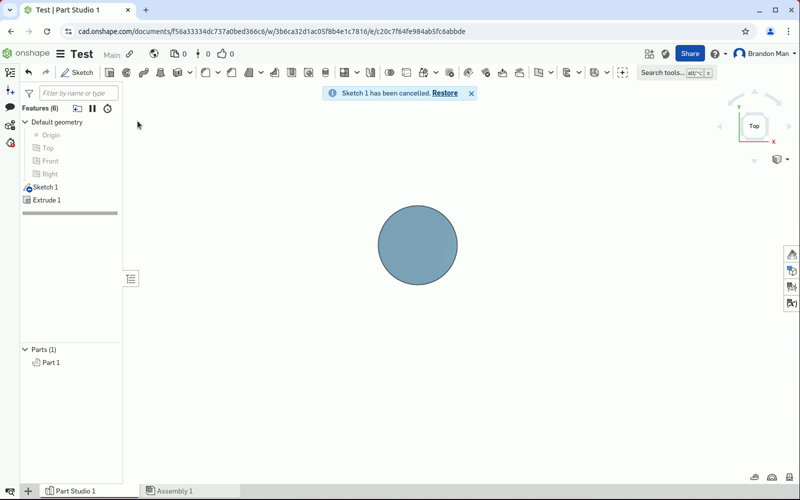
key(shift+h)
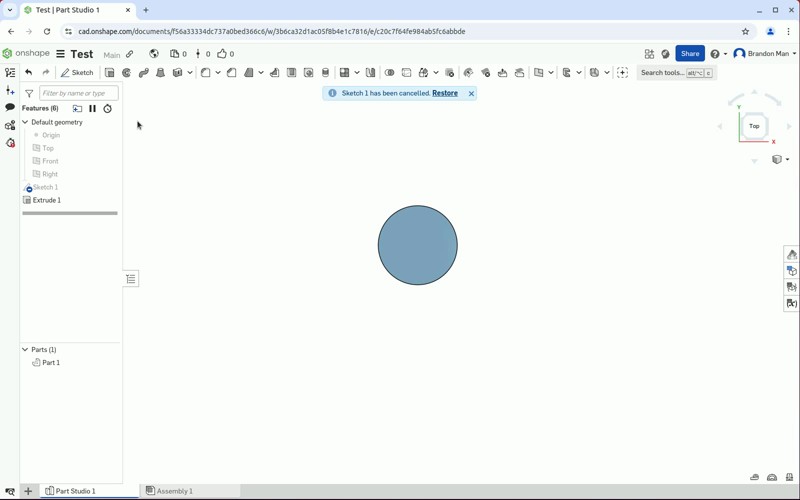
mouse_move(73, 189)
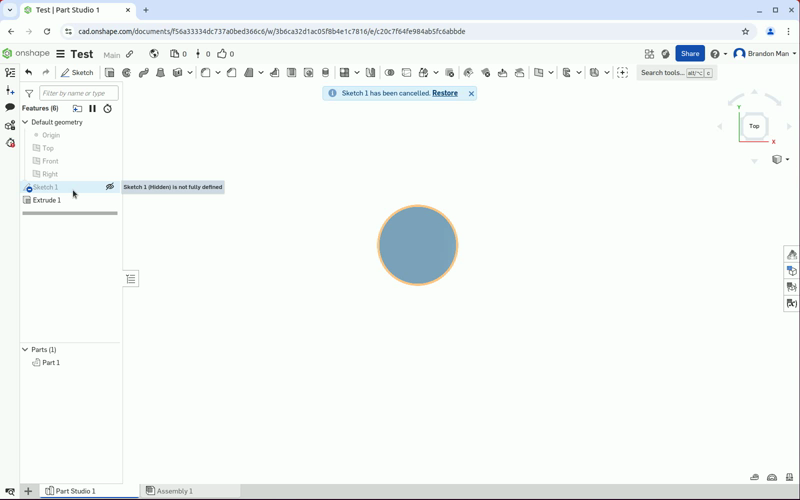
click(73, 189)
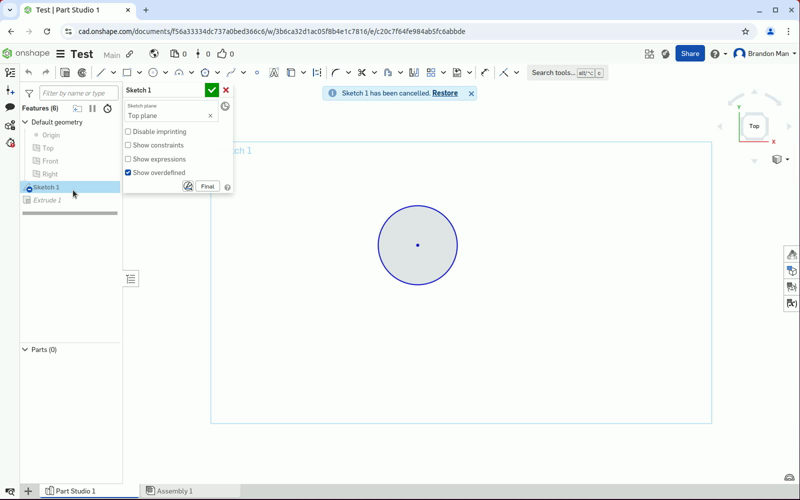
mouse_move(229, 92)
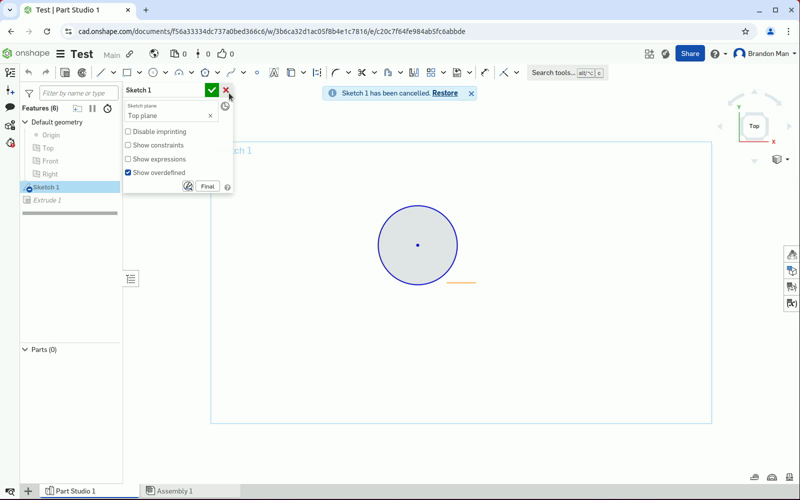
click(229, 92)
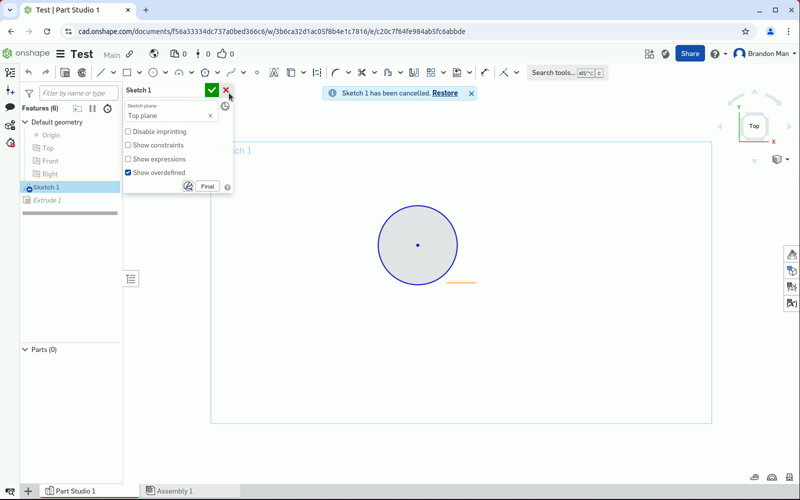
key(shift+s)
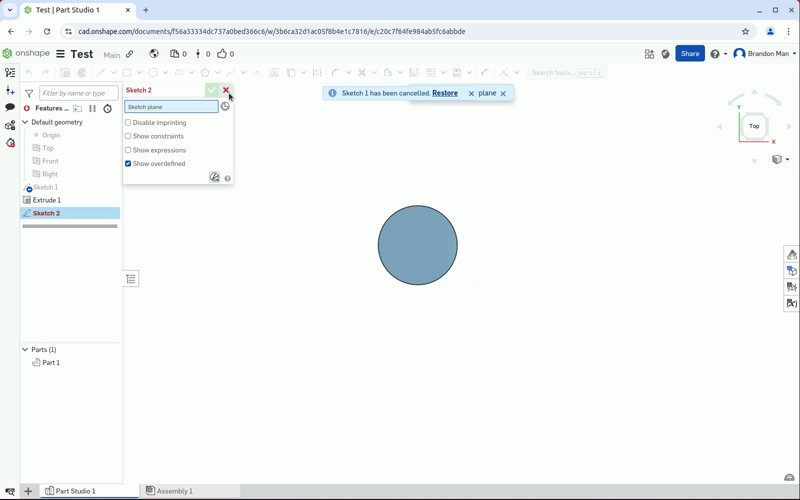
mouse_move(73, 150)
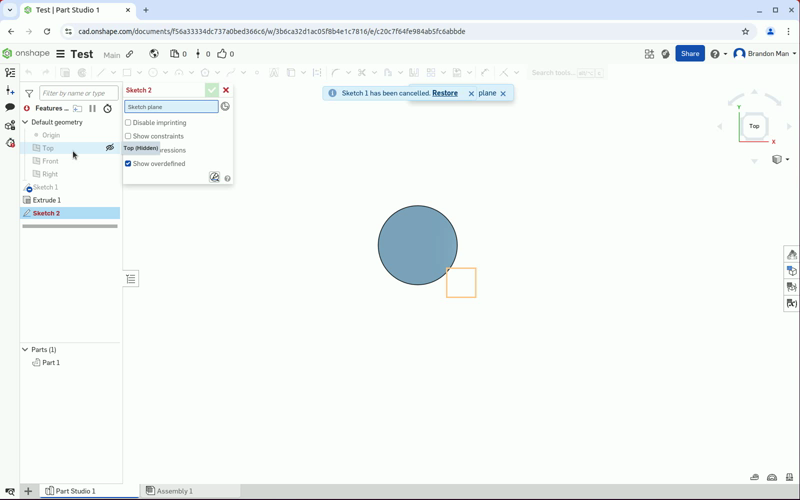
click(73, 150)
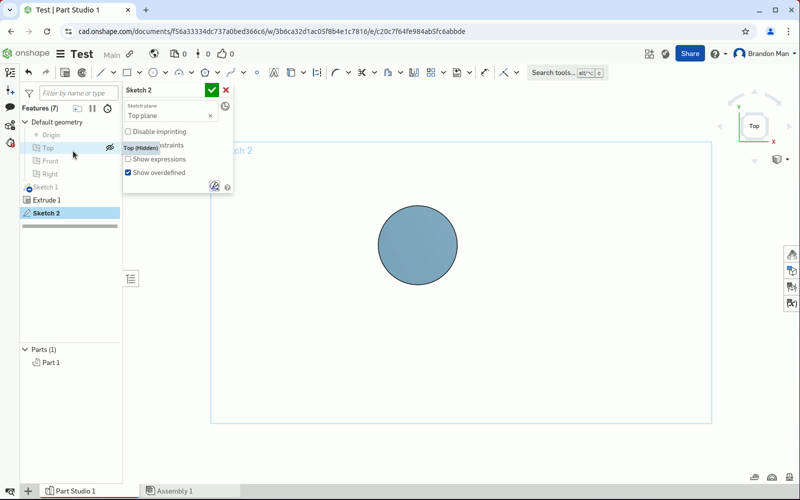
mouse_move(73, 352)
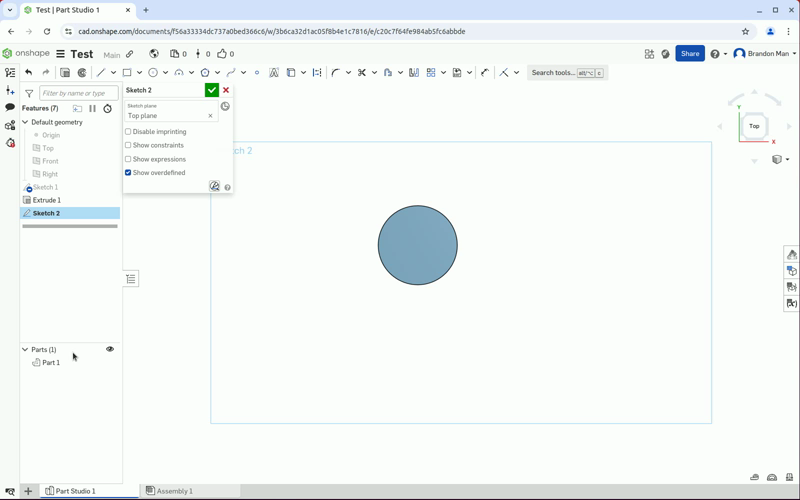
key(y)
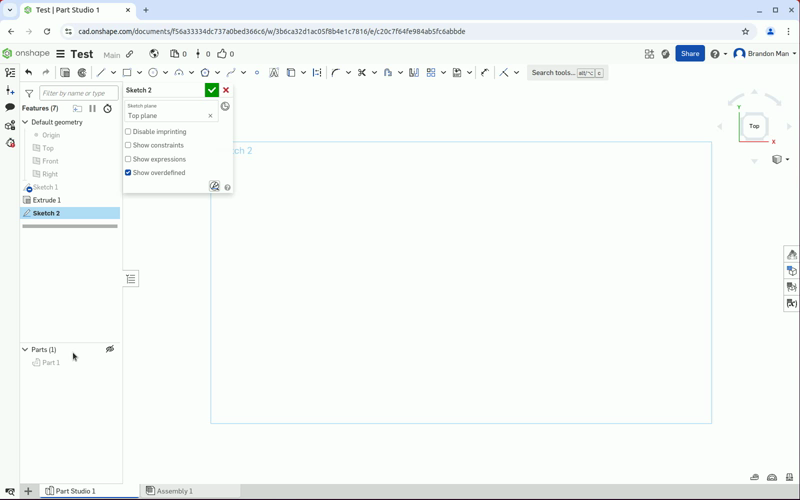
key(l)
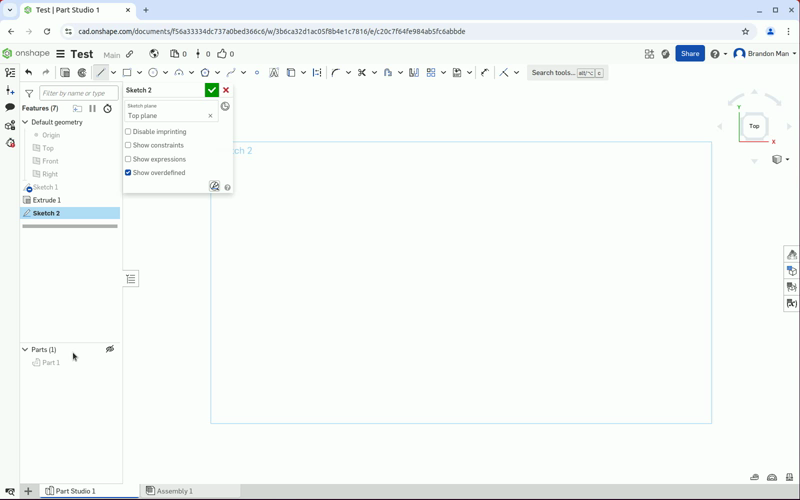
key_down(shift)
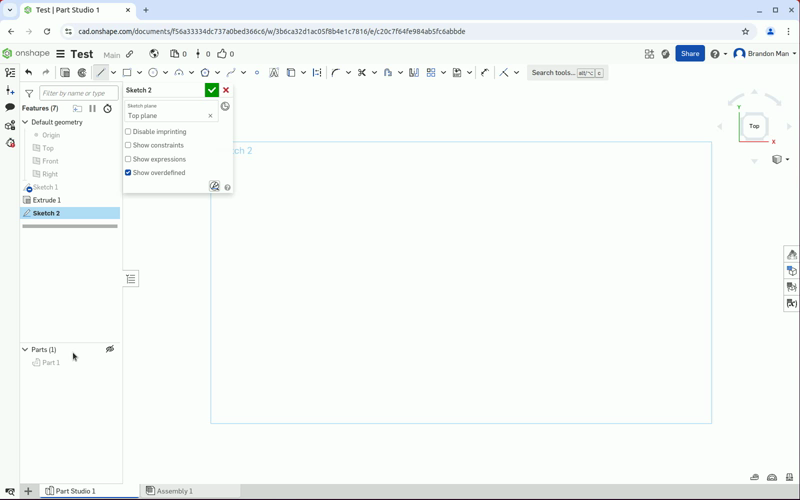
mouse_move(405, 352)
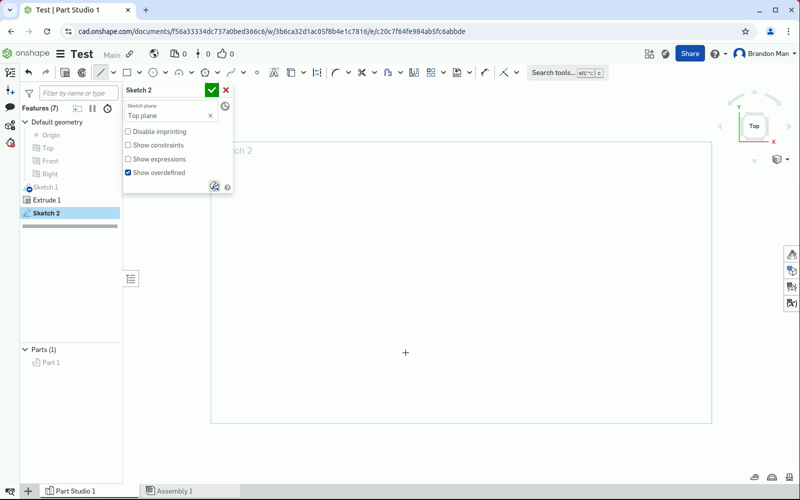
click(405, 352)
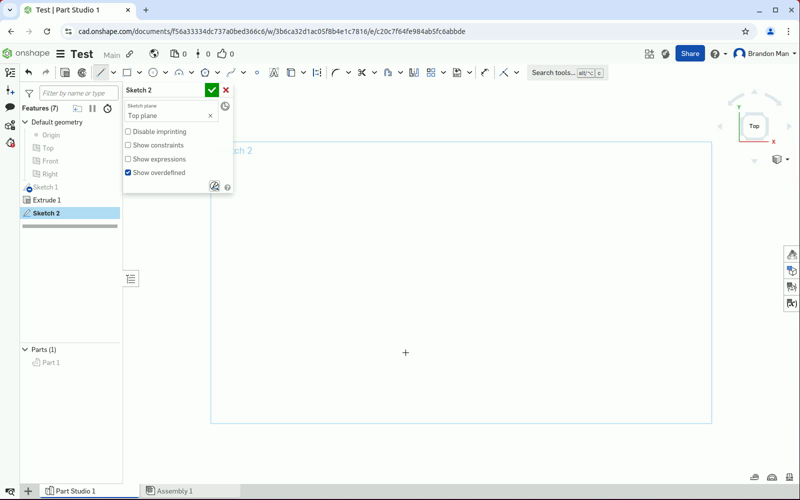
key_up(shift)
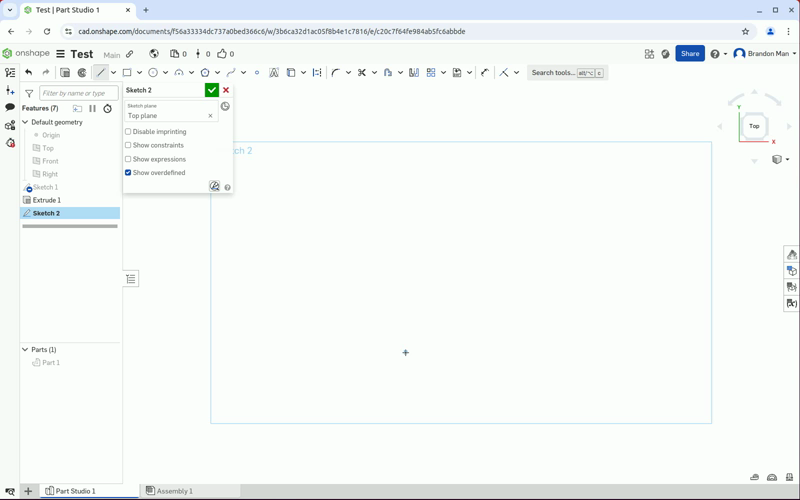
key_down(shift)
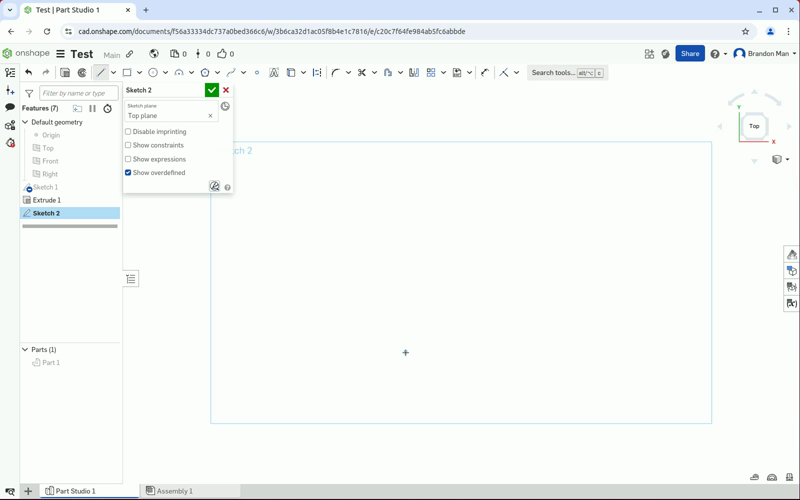
mouse_move(435, 352)
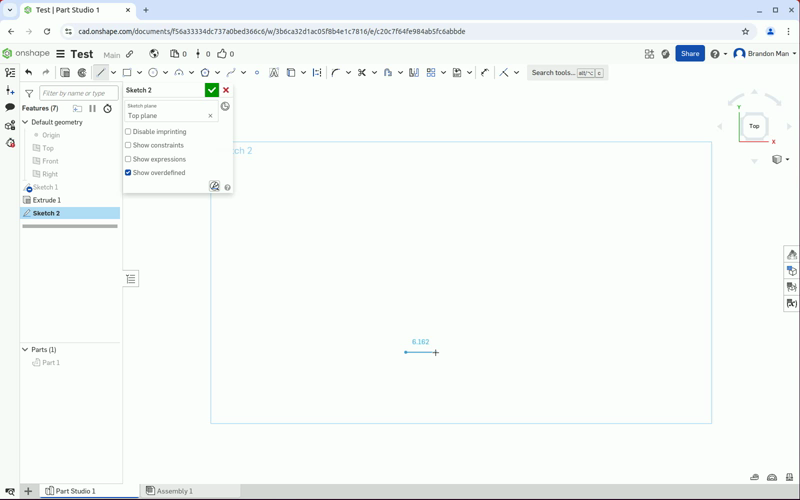
mouse_move(429, 352)
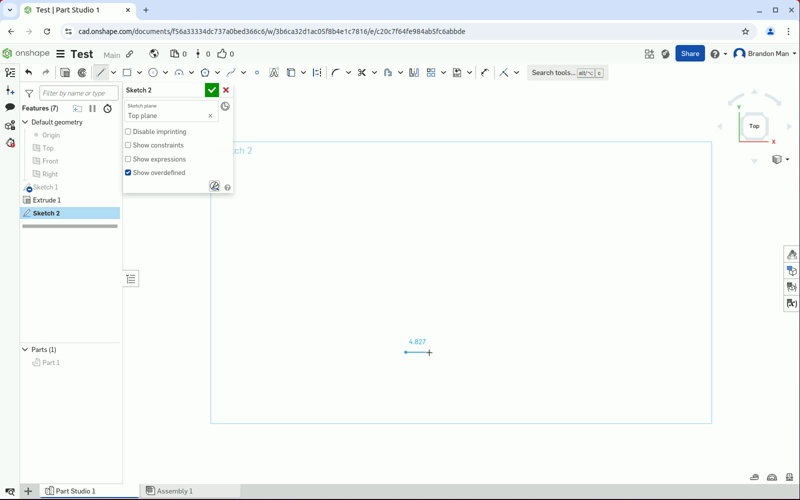
click(429, 352)
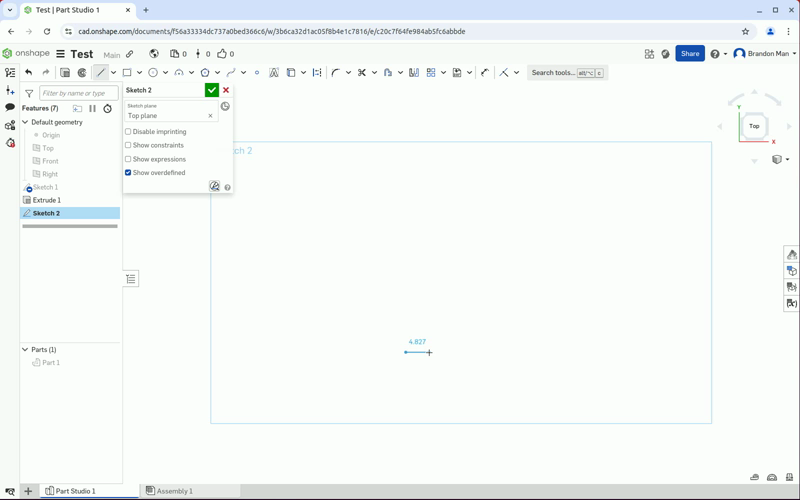
key_up(shift)
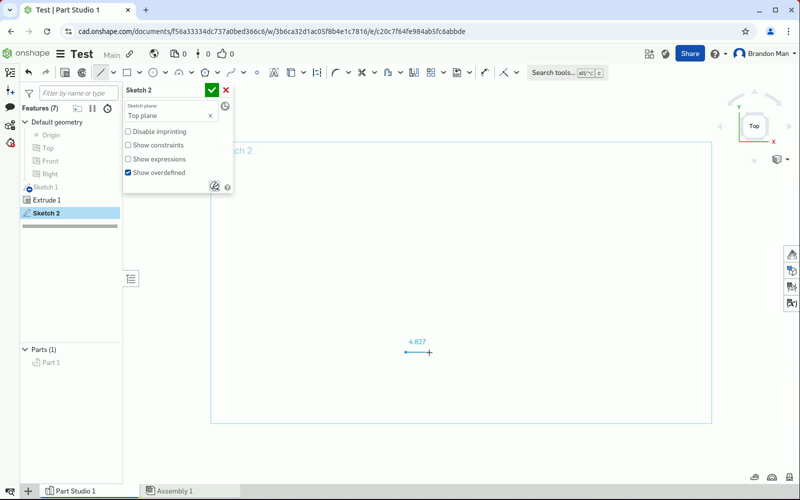
key_down(shift)
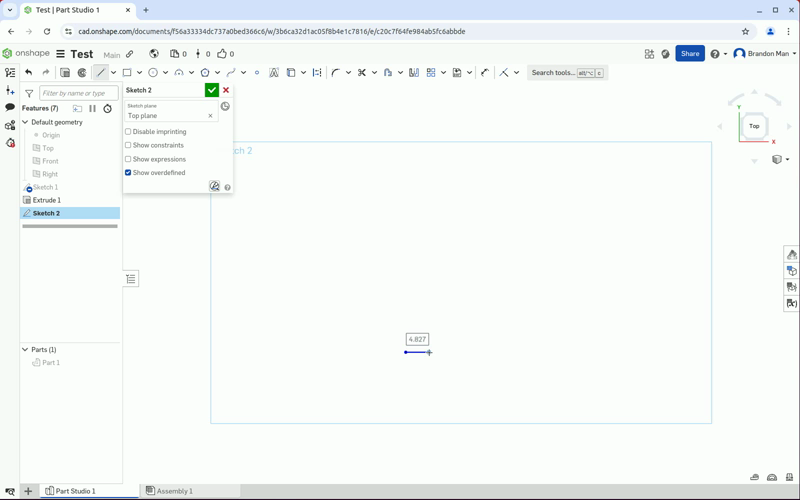
mouse_move(429, 282)
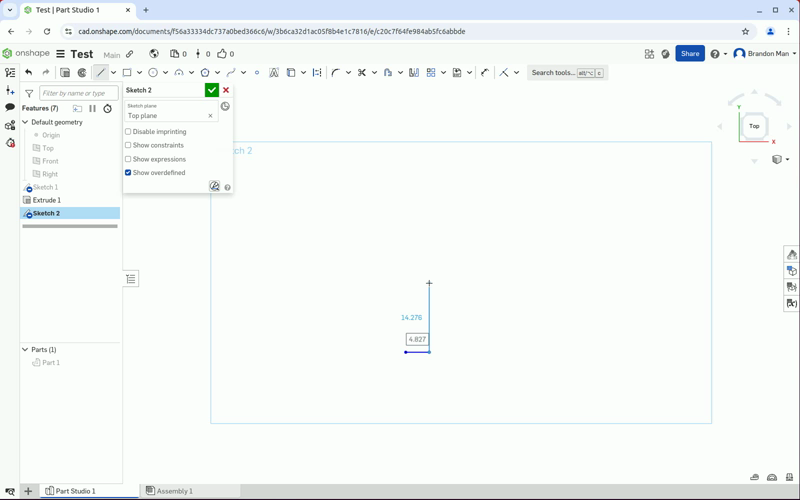
click(429, 282)
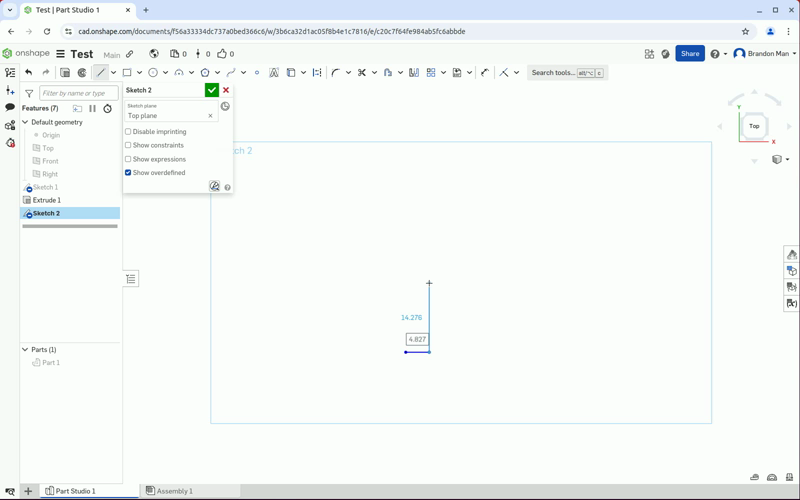
key_up(shift)
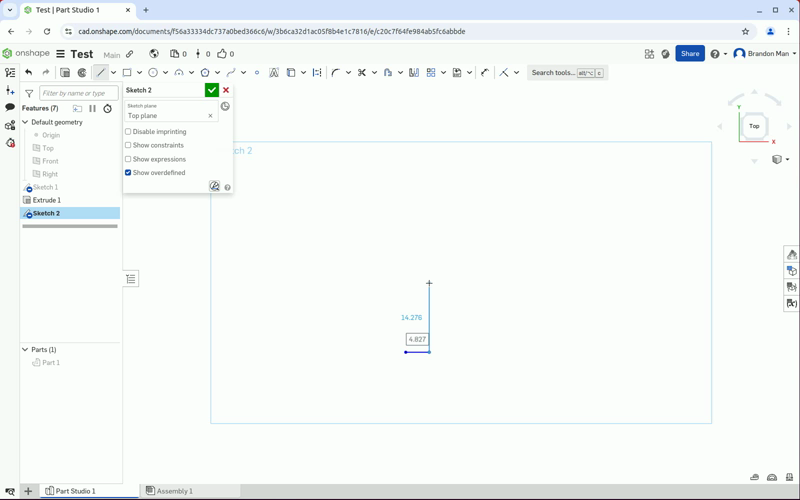
key(esc)
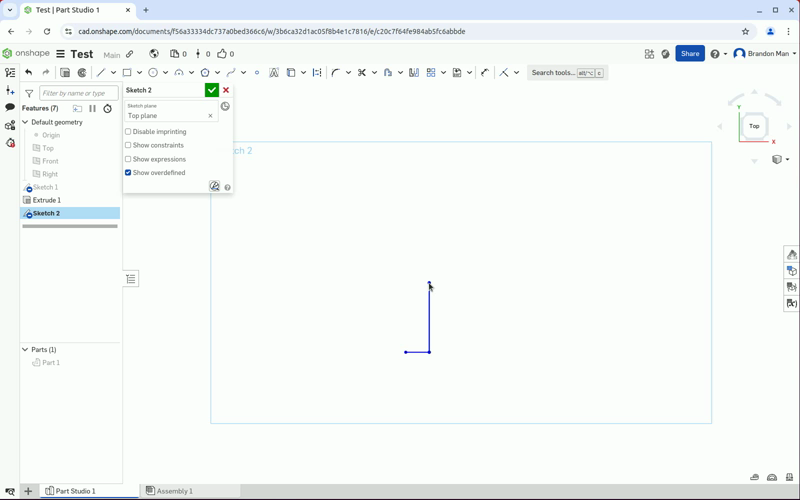
key(a)
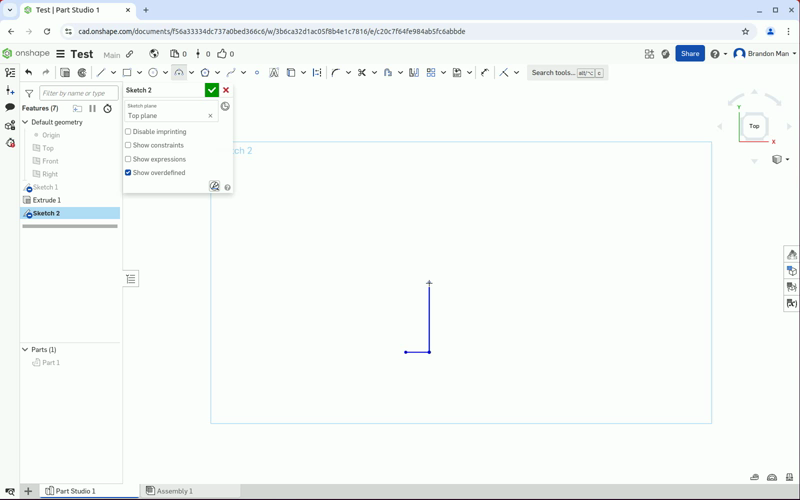
mouse_move(429, 282)
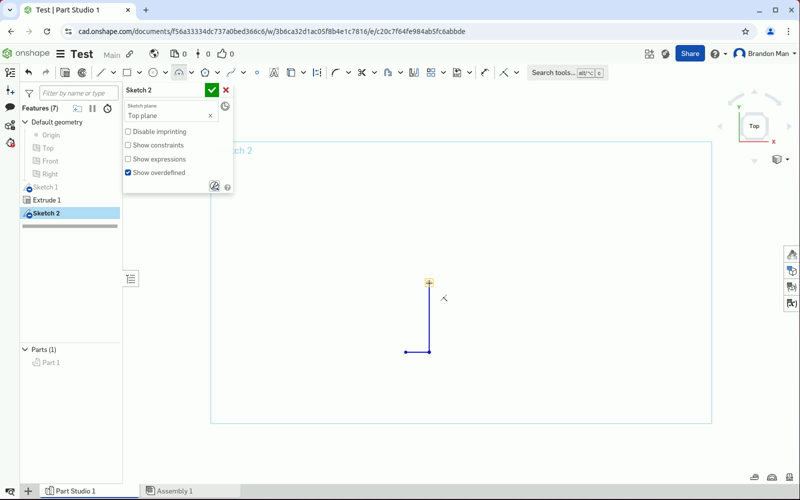
click(429, 282)
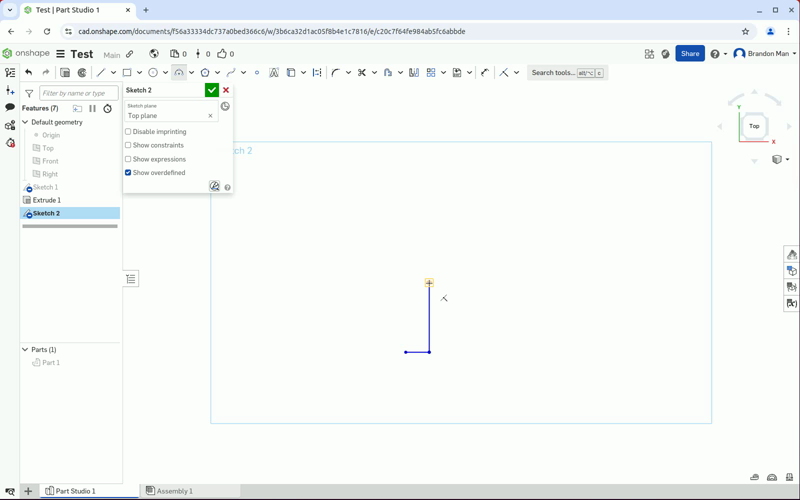
key_down(shift)
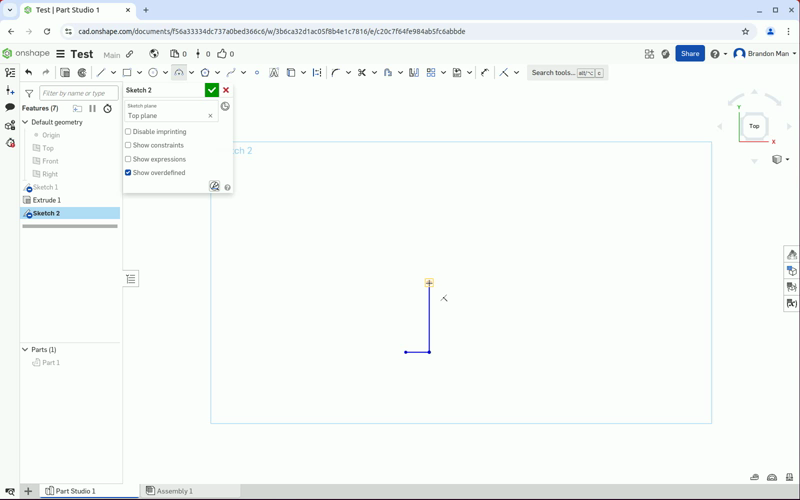
mouse_move(405, 282)
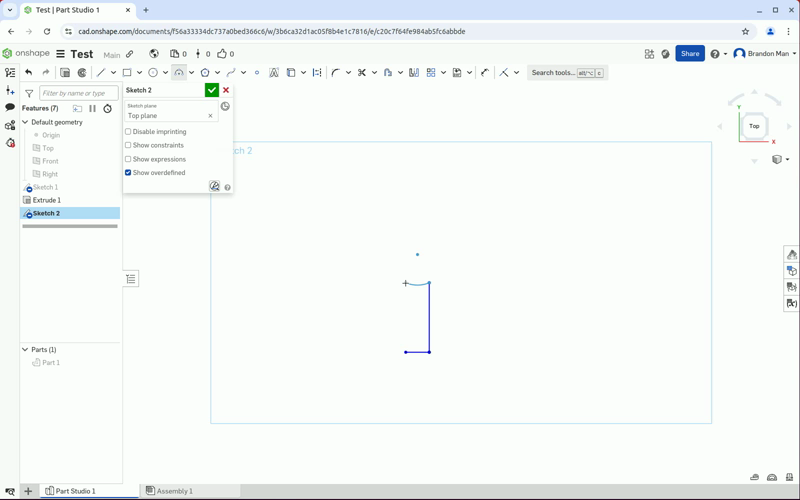
click(405, 282)
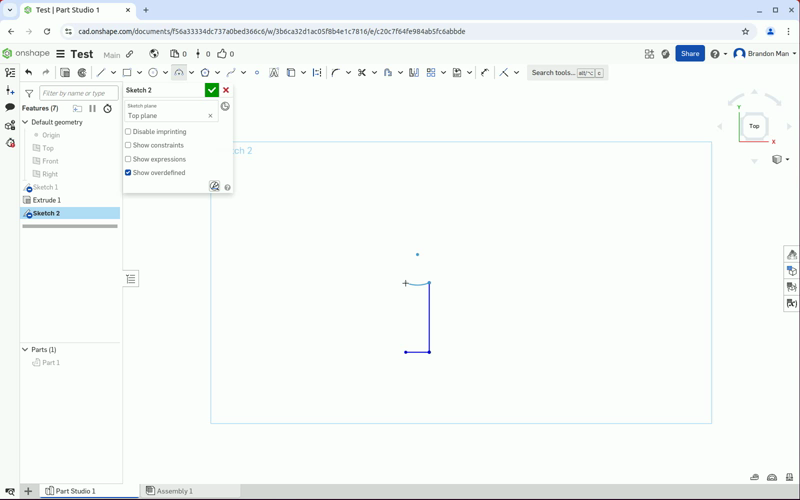
mouse_move(417, 284)
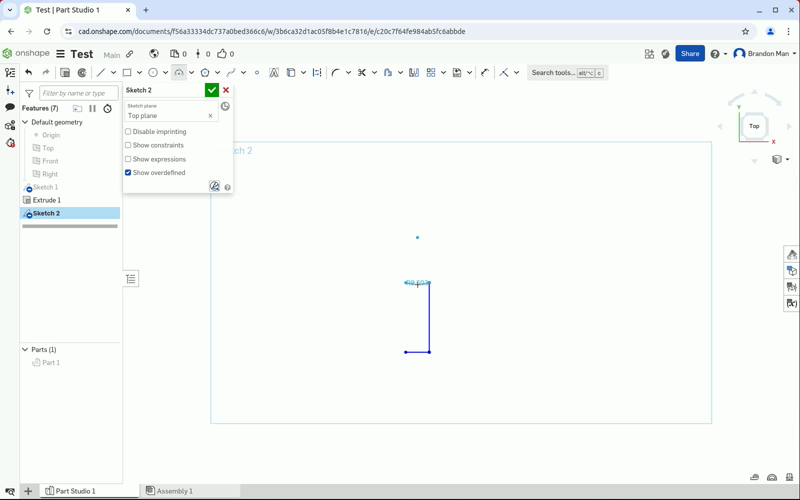
click(417, 284)
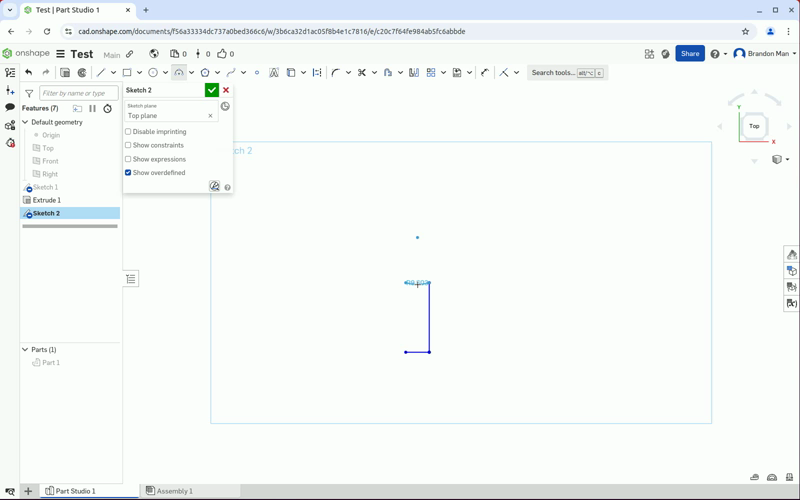
key_up(shift)
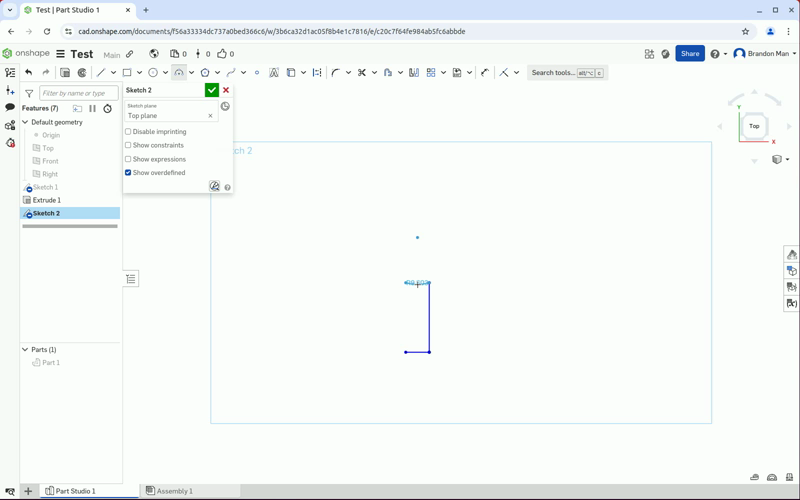
key(esc)
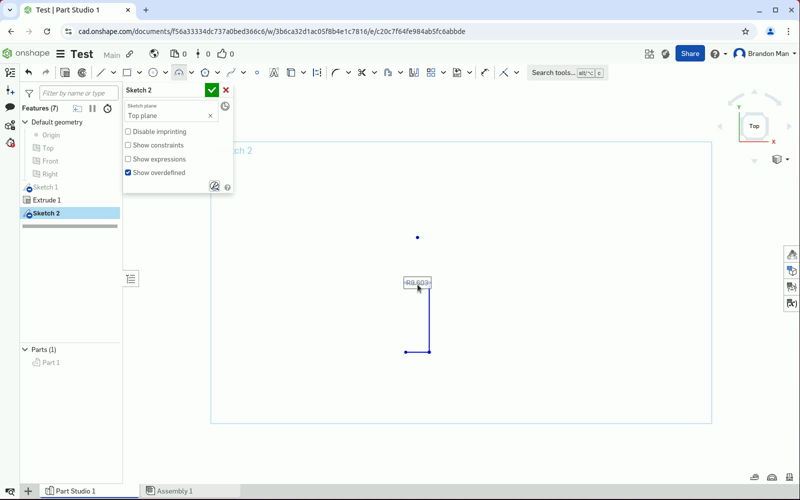
key(l)
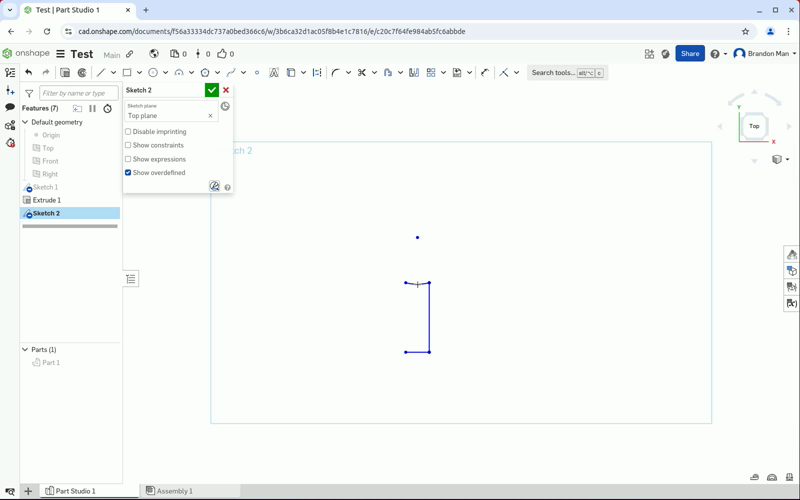
mouse_move(405, 282)
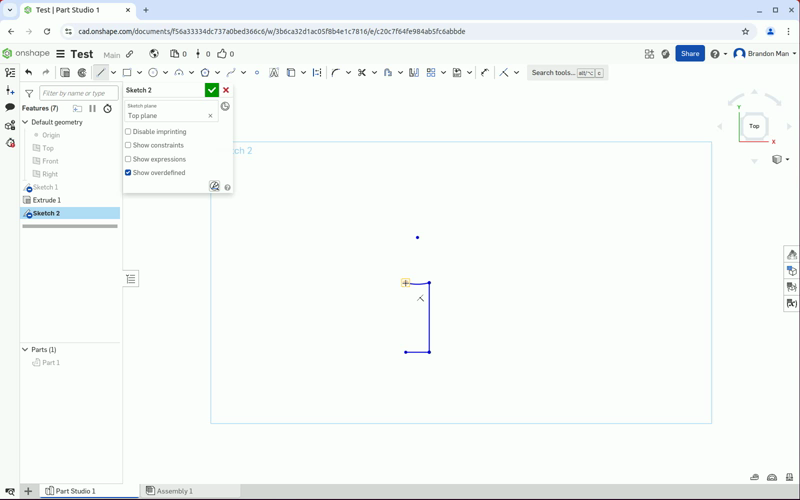
click(405, 282)
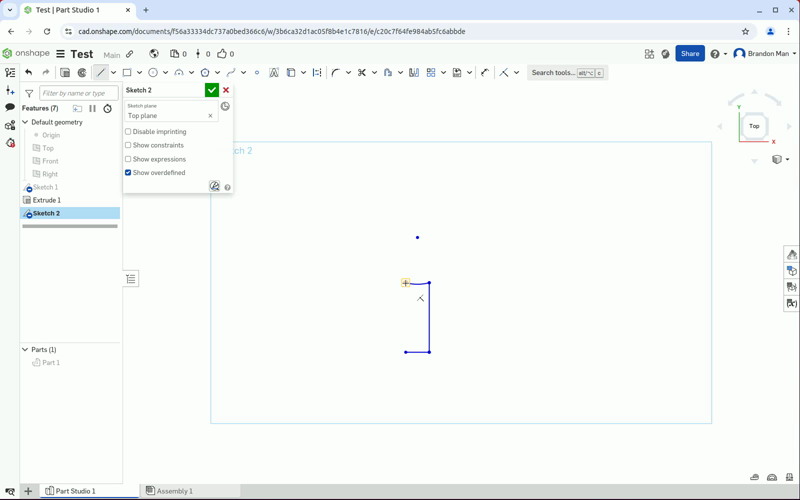
key_down(shift)
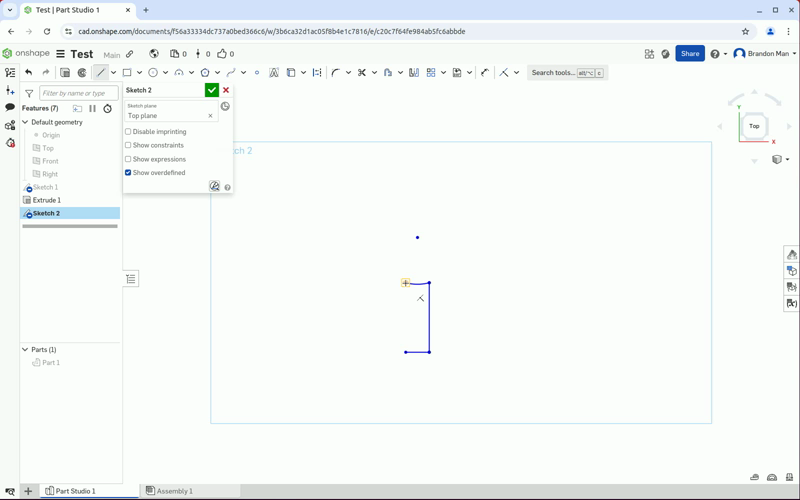
mouse_move(405, 352)
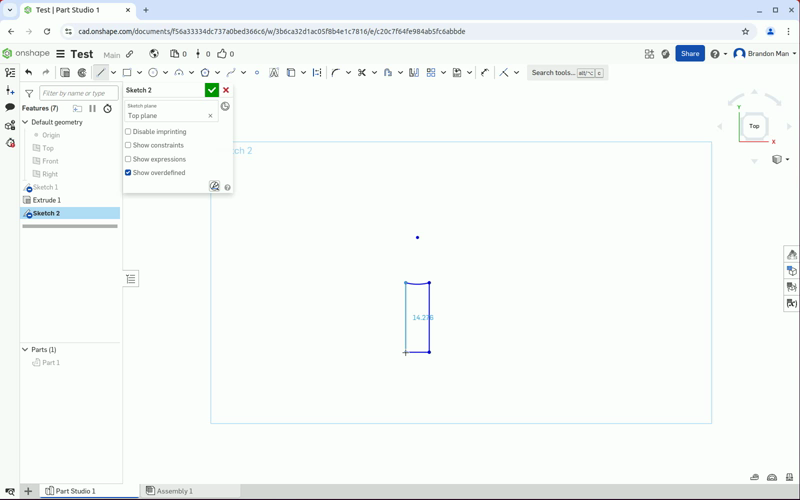
key_up(shift)
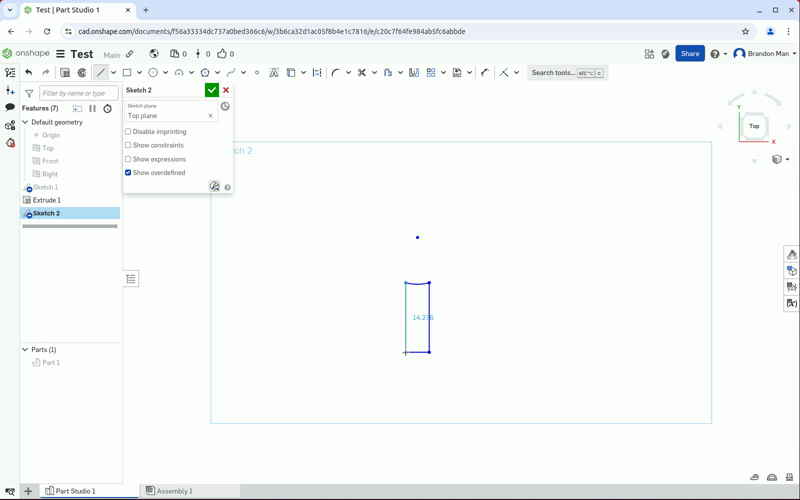
click(405, 352)
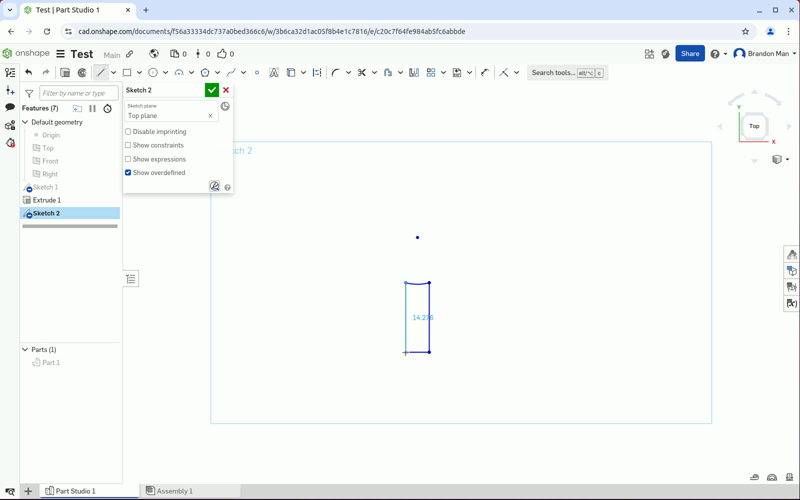
key(esc)
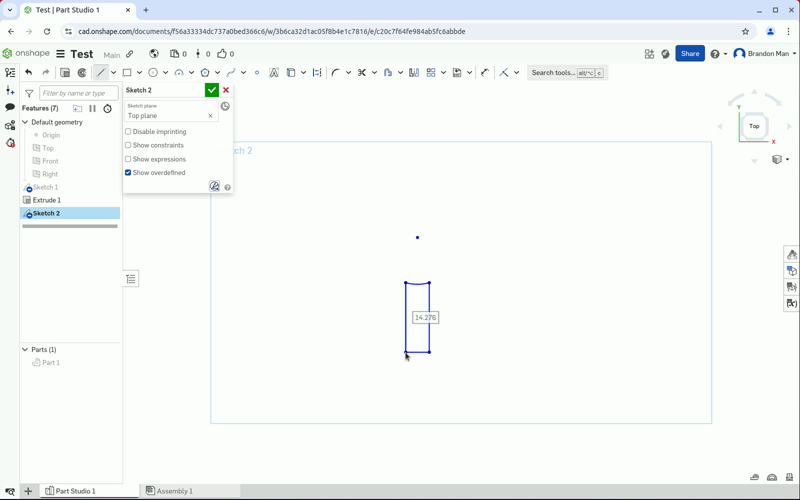
mouse_move(425, 316)
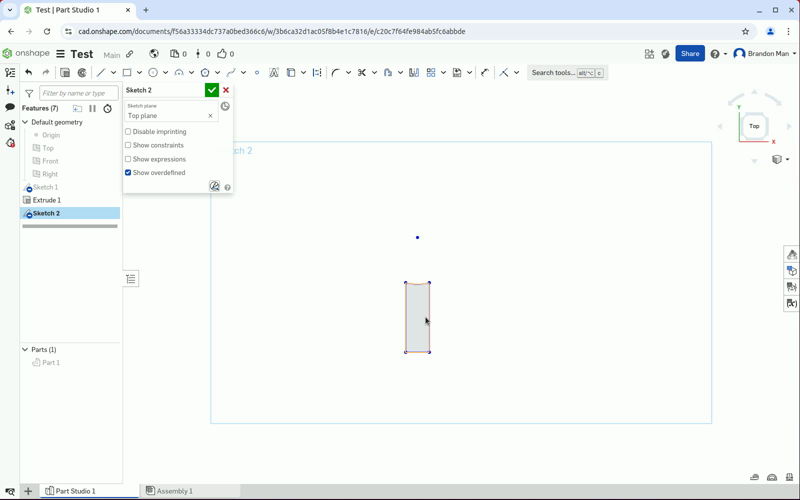
scroll(6)
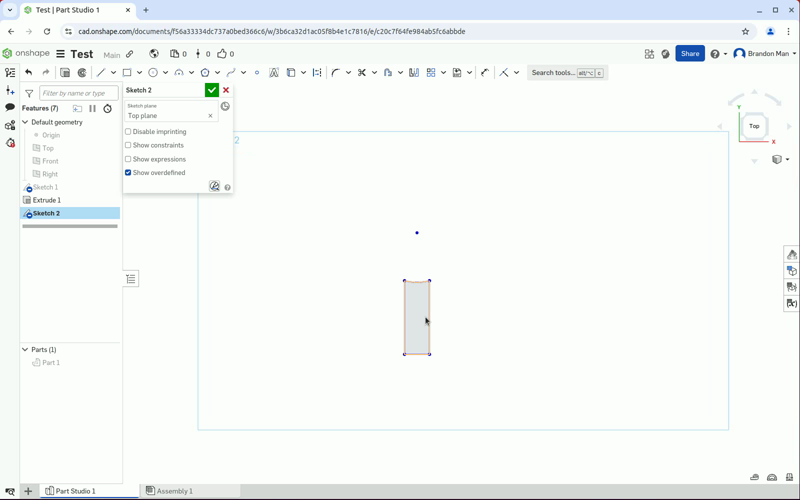
scroll(6)
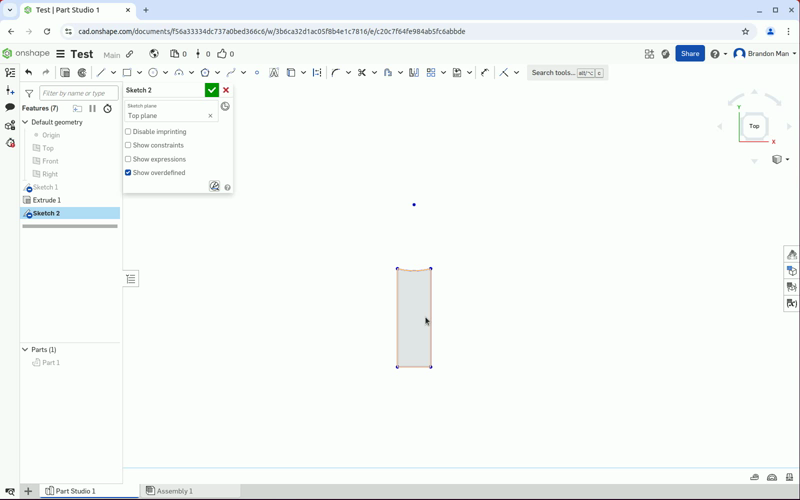
scroll(6)
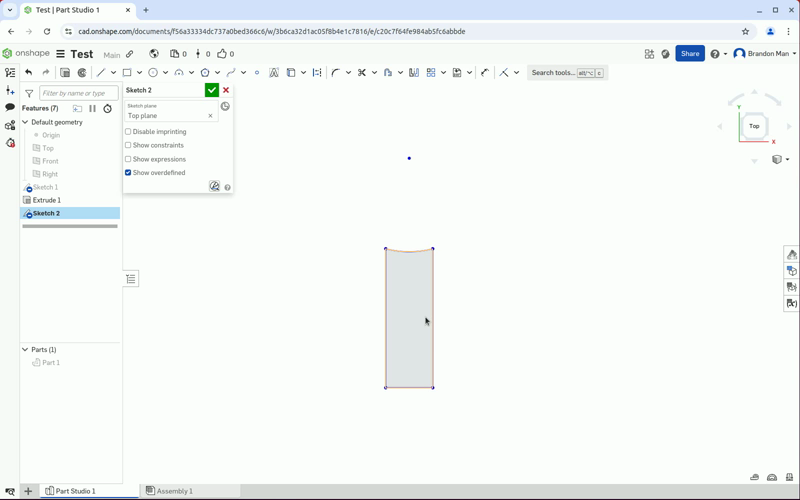
scroll(6)
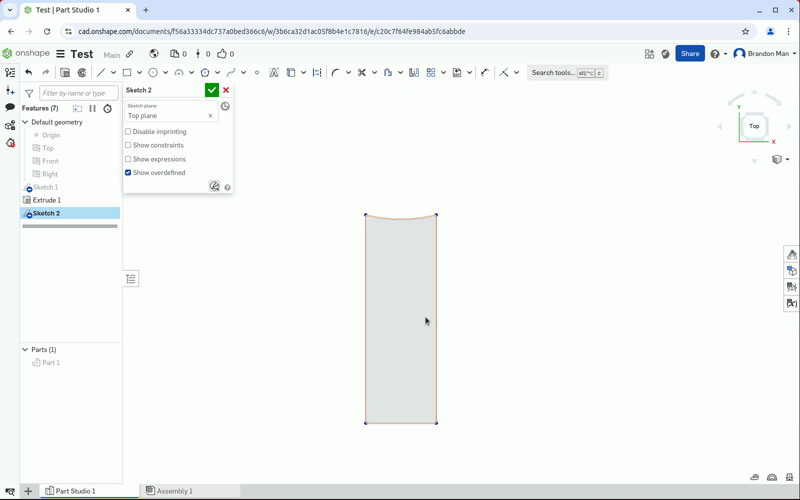
scroll(6)
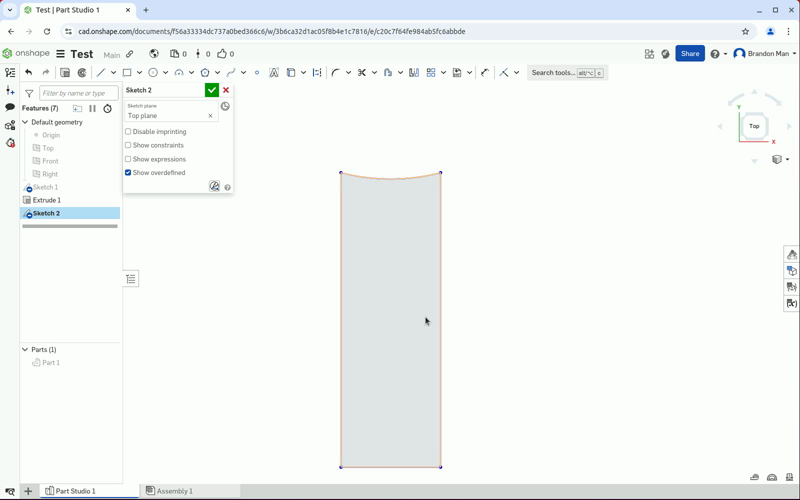
scroll(6)
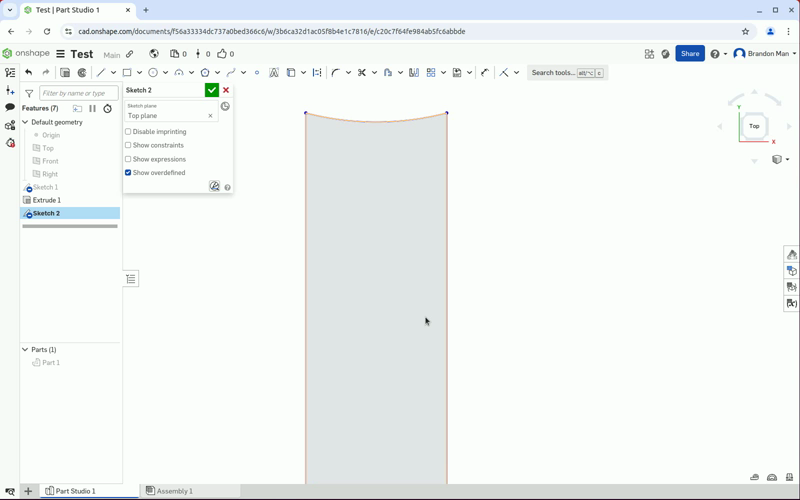
scroll(6)
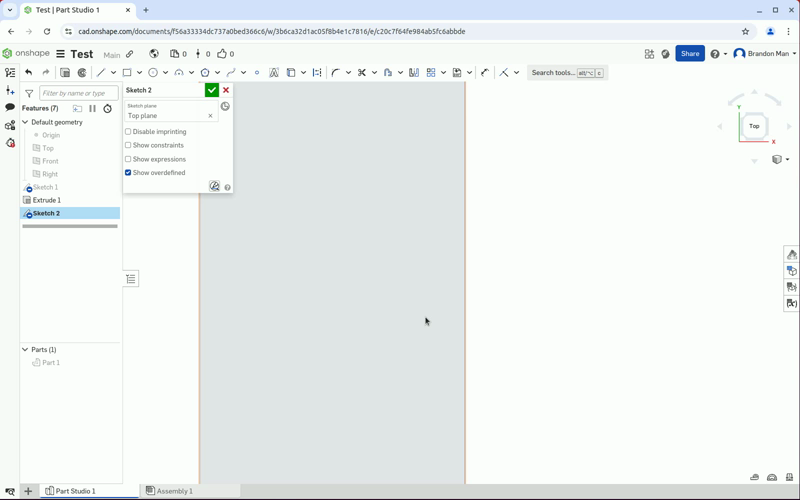
click(425, 316)
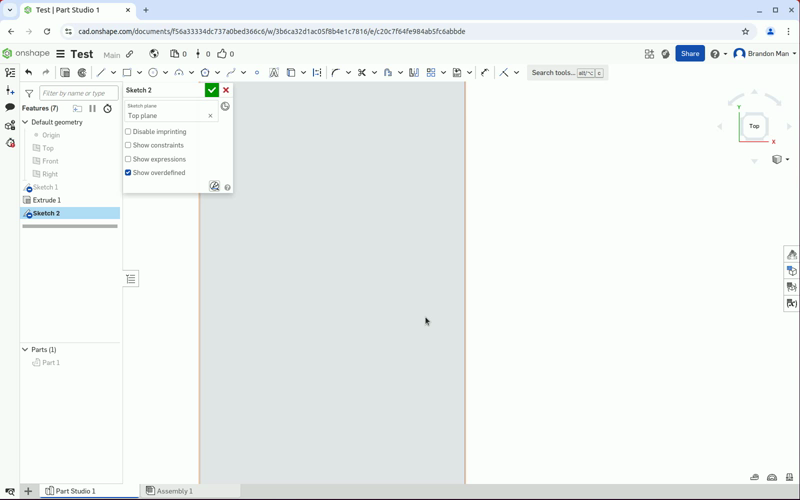
scroll(-6)
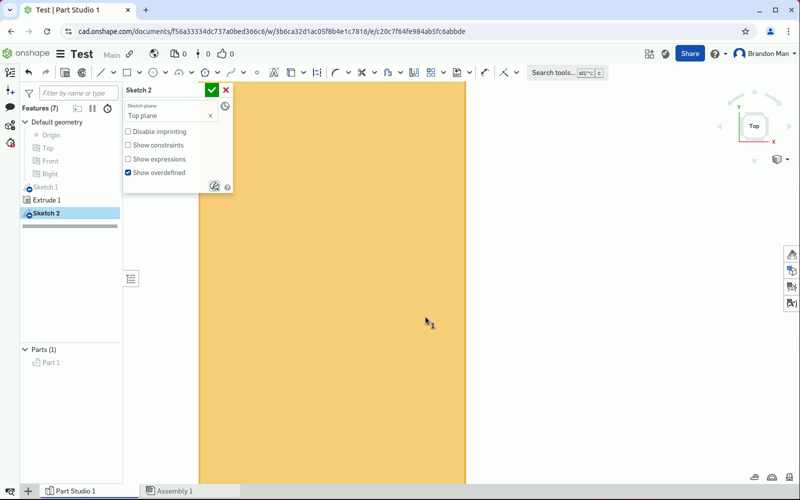
scroll(-6)
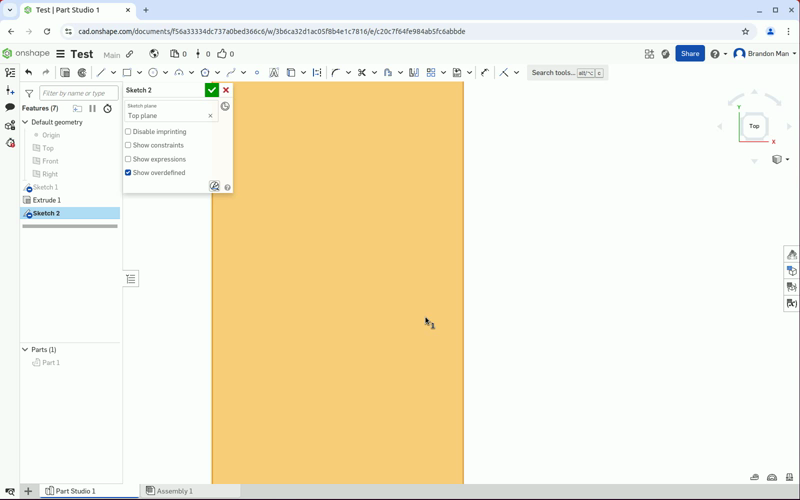
scroll(-6)
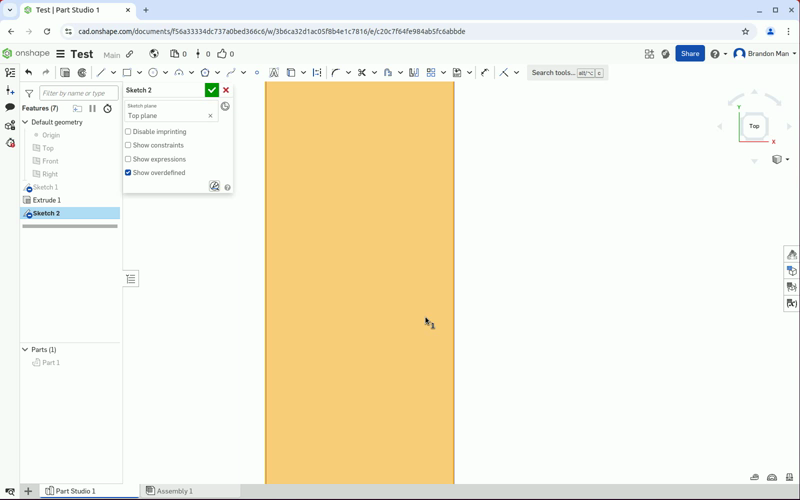
scroll(-6)
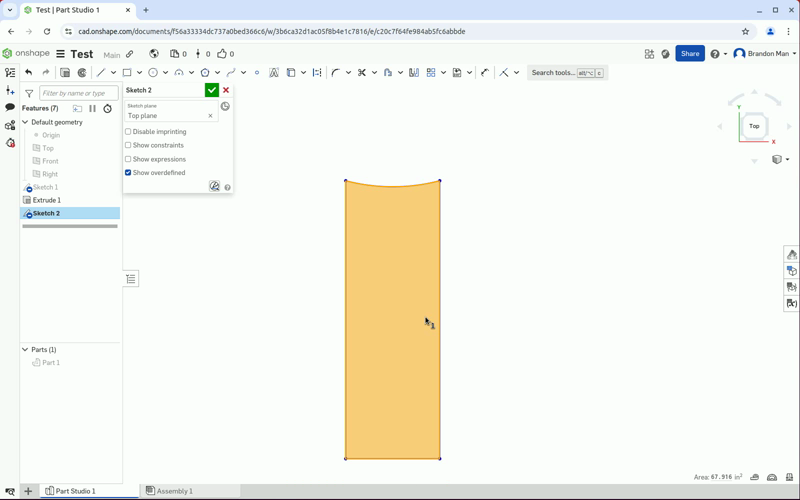
scroll(-6)
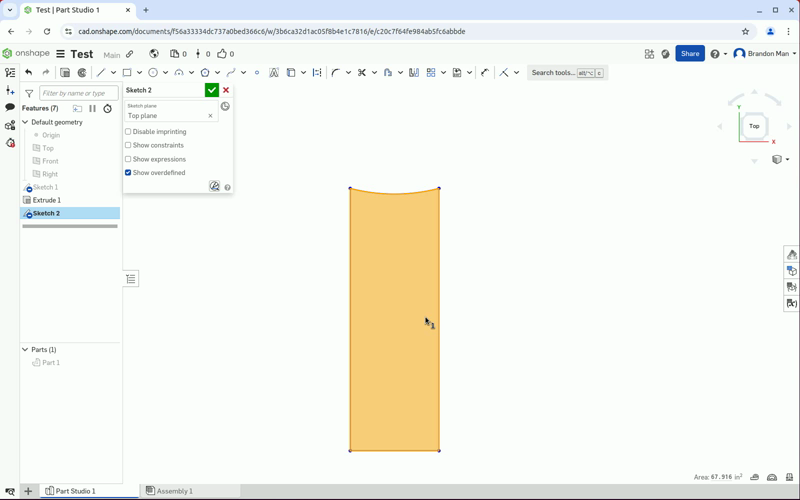
scroll(-6)
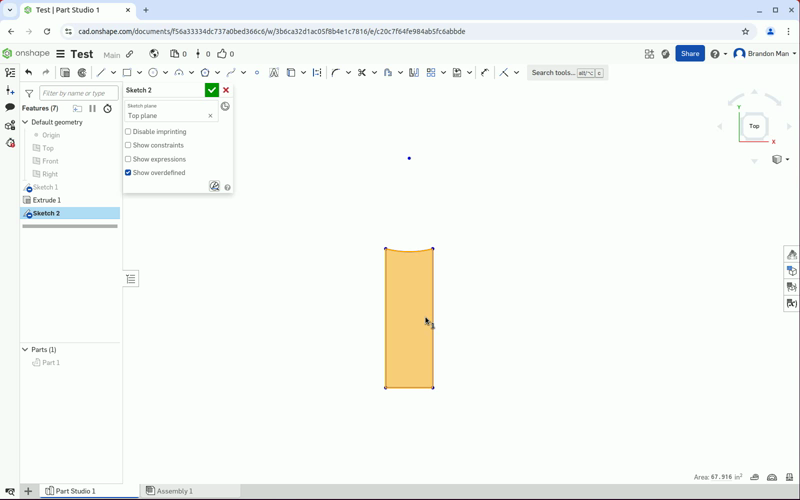
scroll(-6)
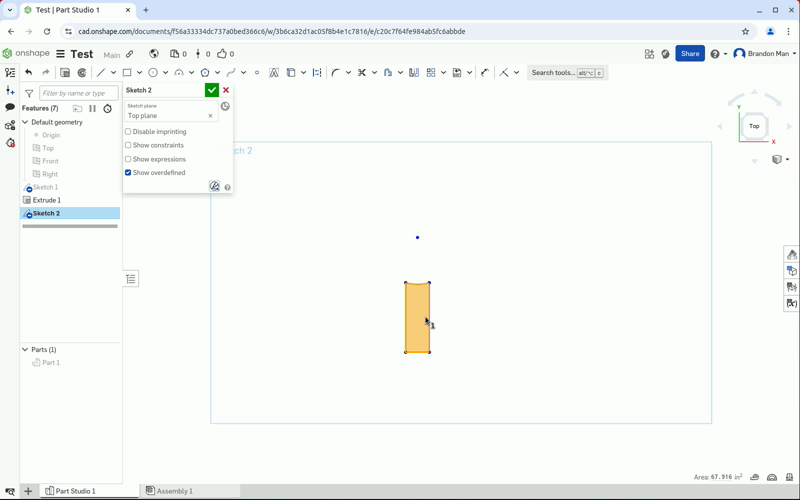
mouse_move(73, 352)
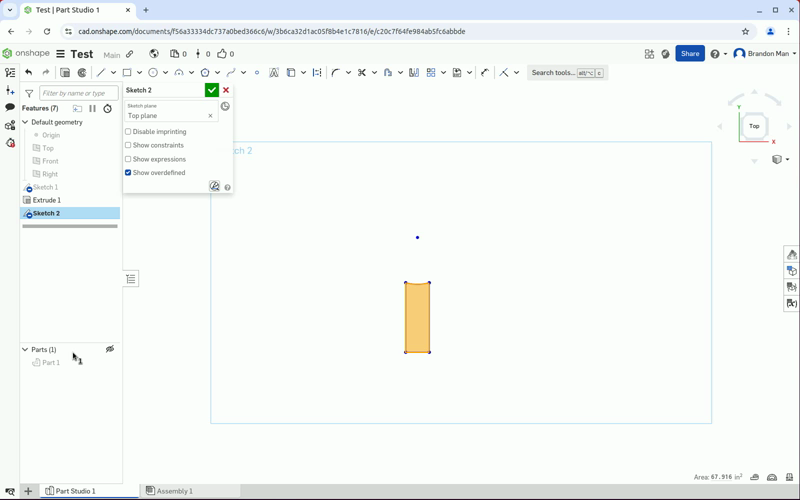
key(shift+y)
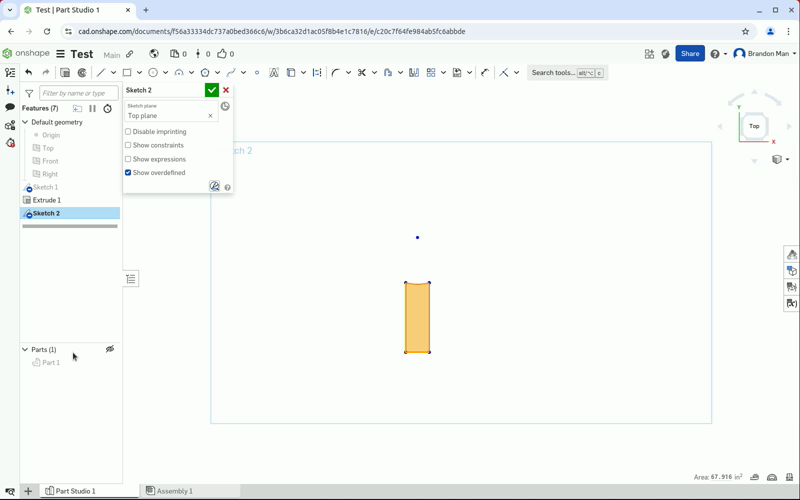
key(shift+e)
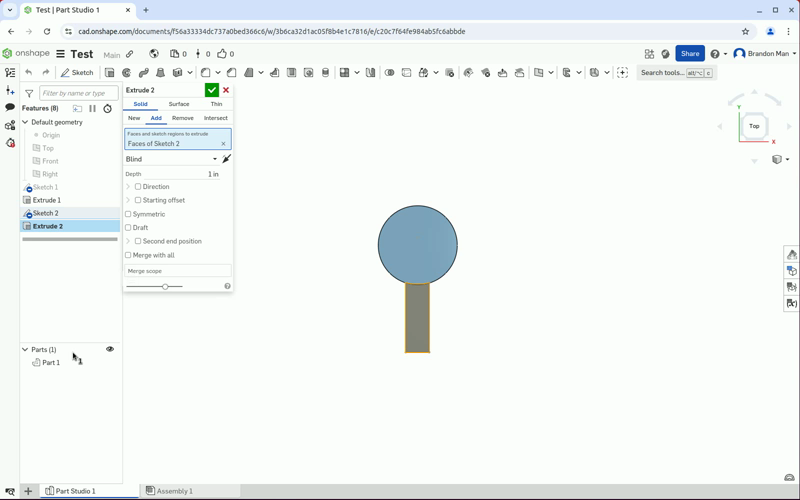
mouse_move(143, 106)
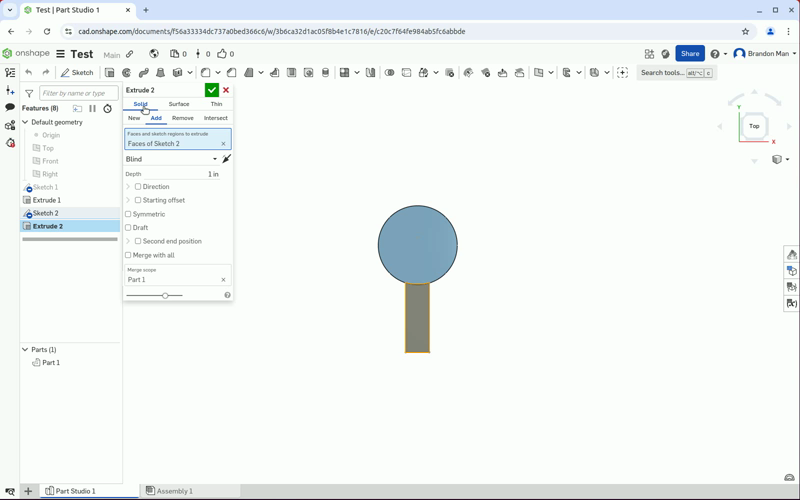
click(143, 106)
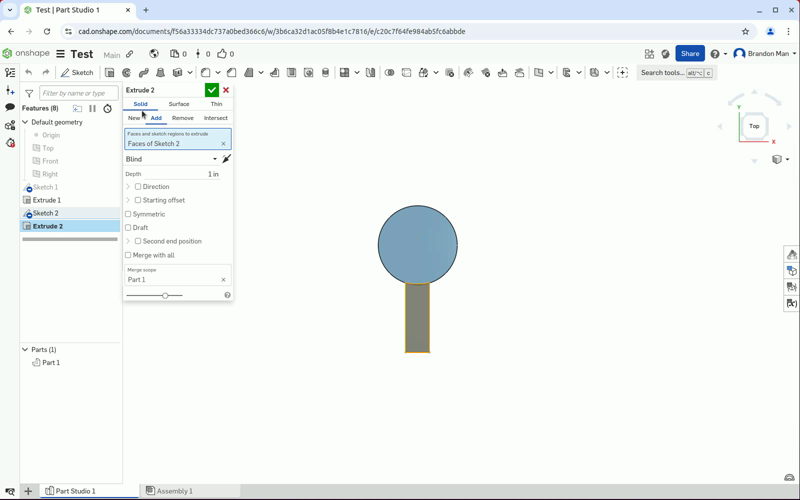
mouse_move(137, 120)
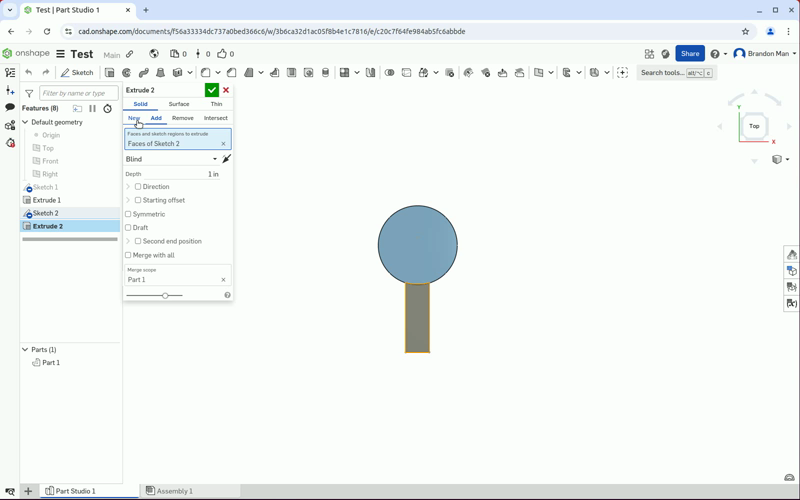
click(137, 120)
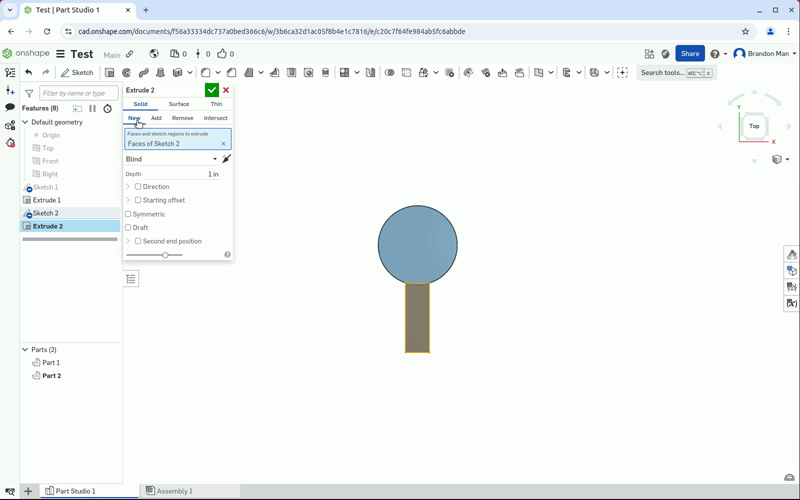
key(tab, 4)
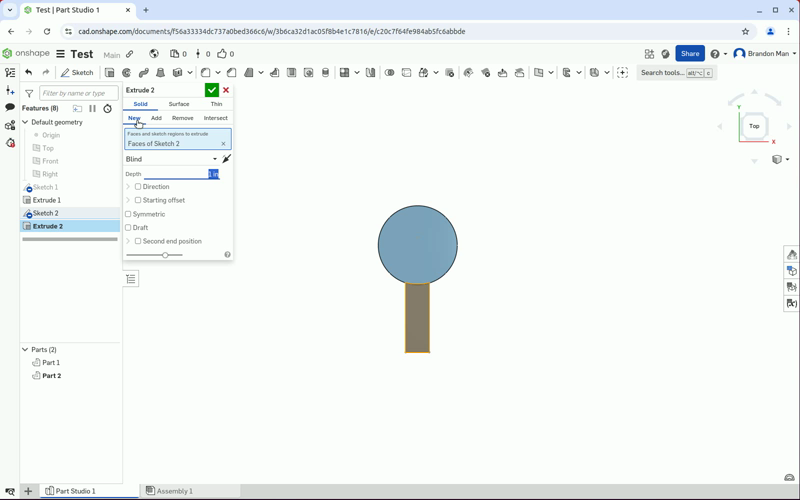
text(23.108)
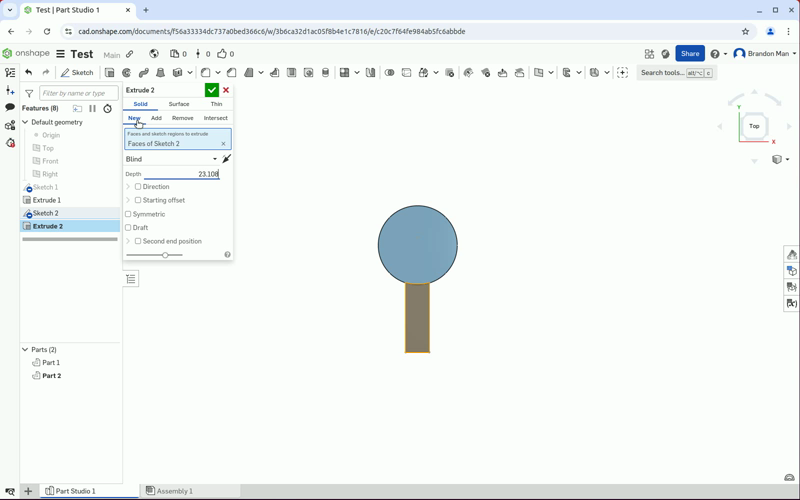
key(enter)
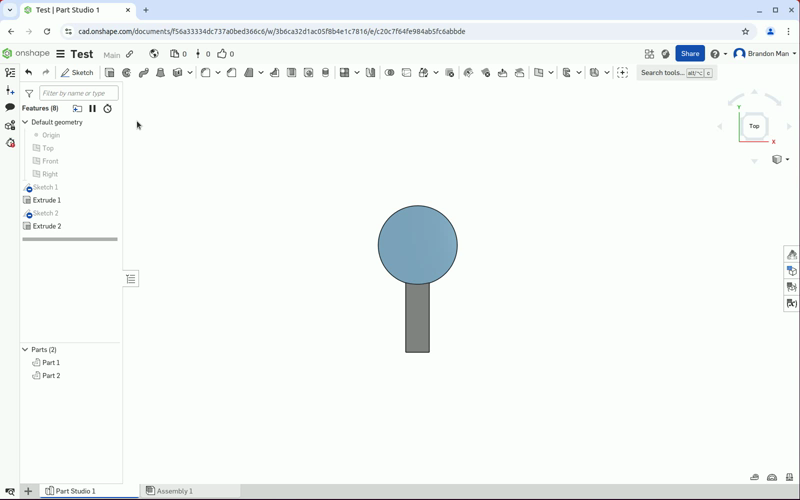
key(shift+h)
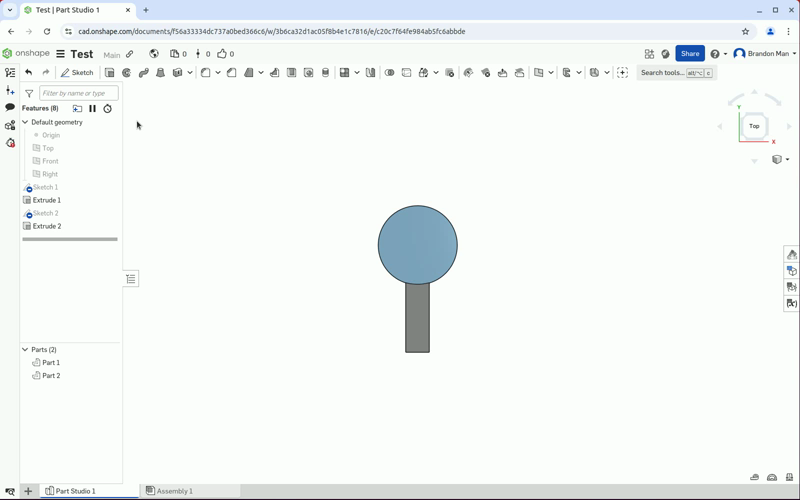
key(shift+h)
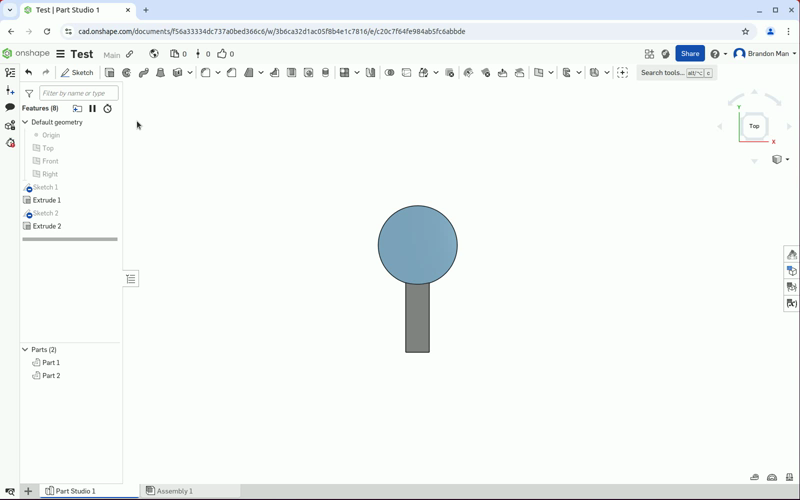
mouse_move(73, 189)
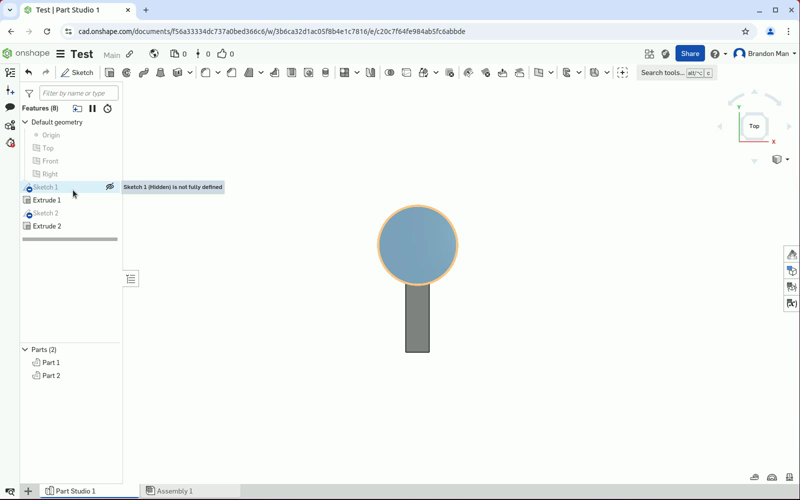
click(73, 189)
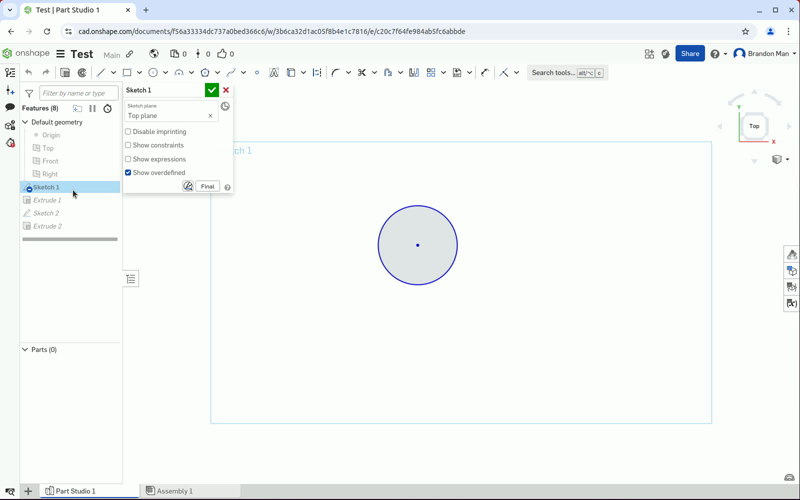
mouse_move(229, 92)
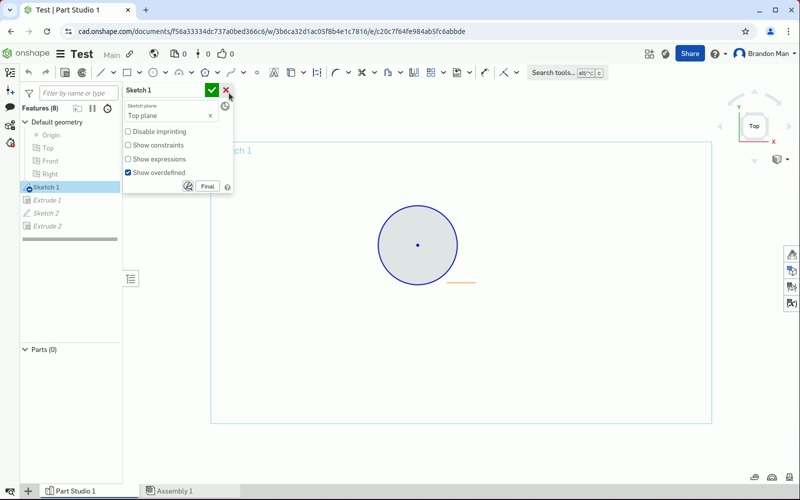
click(229, 92)
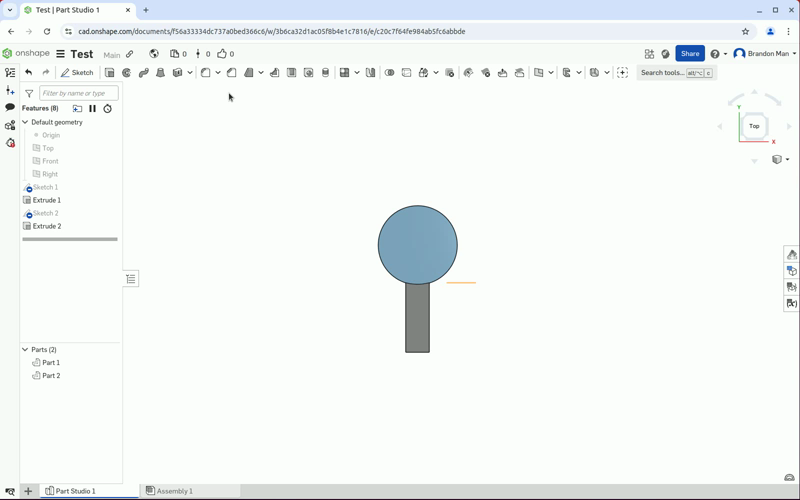
mouse_move(541, 75)
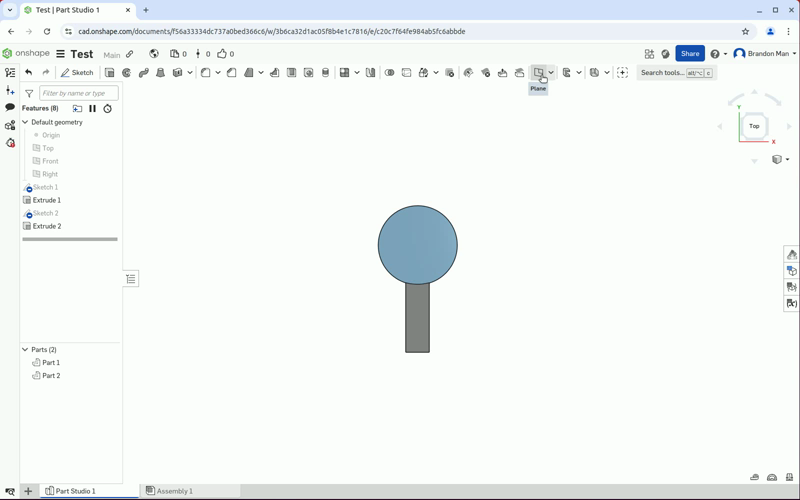
click(541, 75)
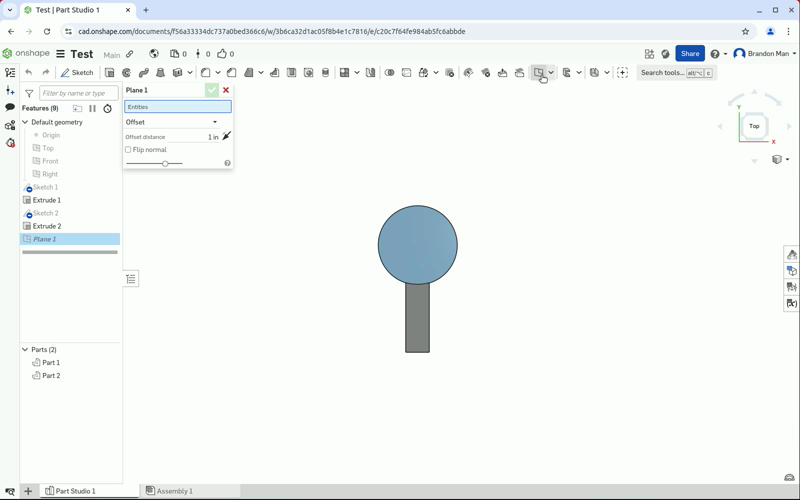
mouse_move(73, 150)
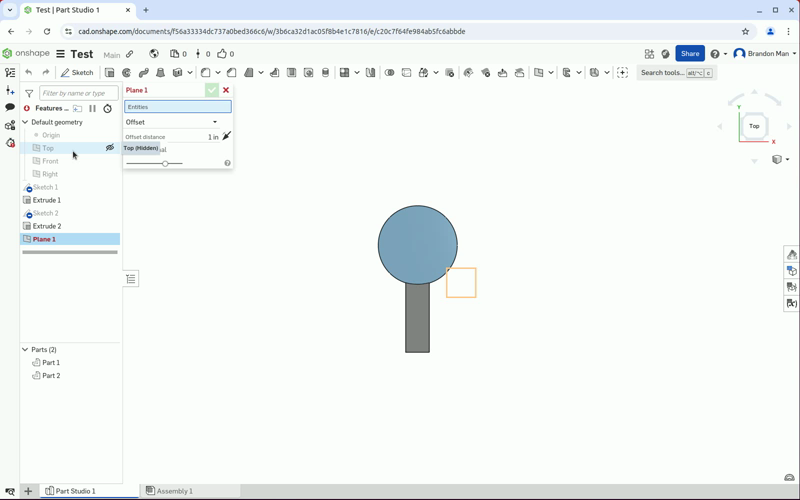
click(73, 150)
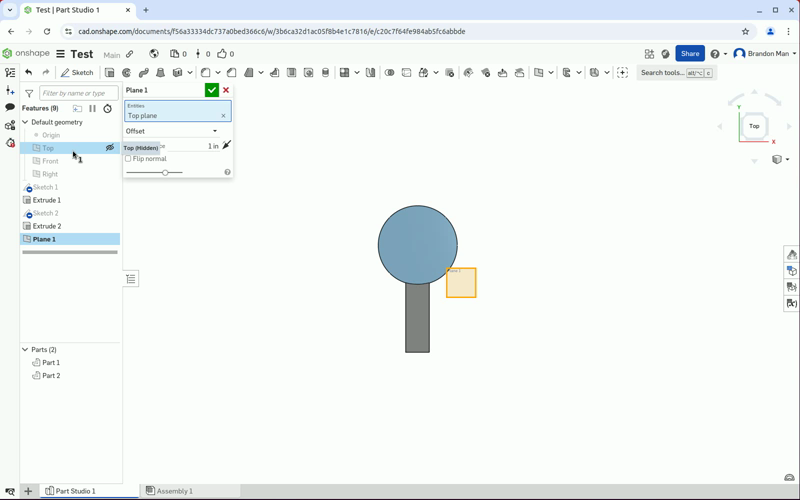
key(tab, 2)
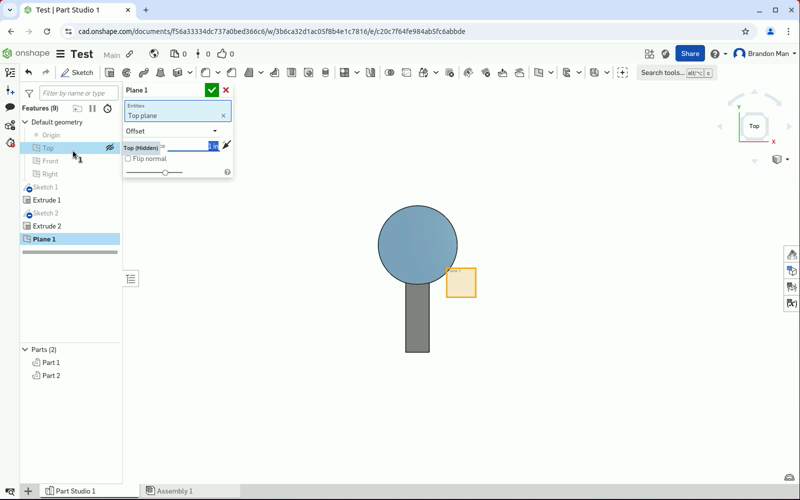
text(11.554)
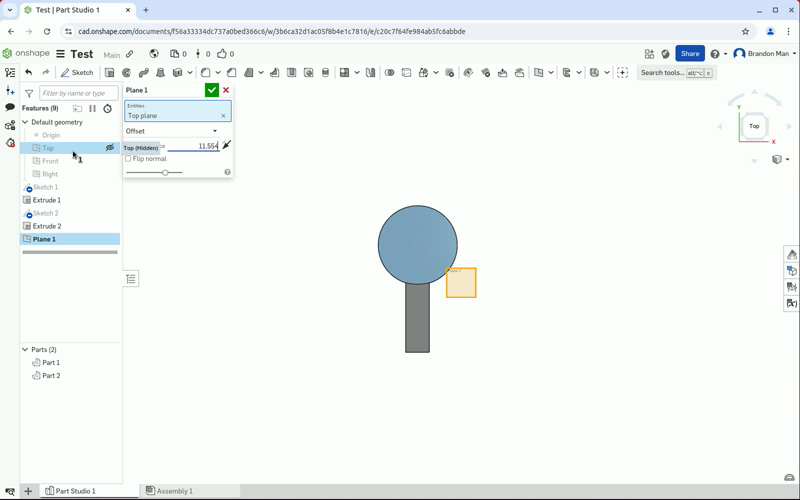
key(enter, 2)
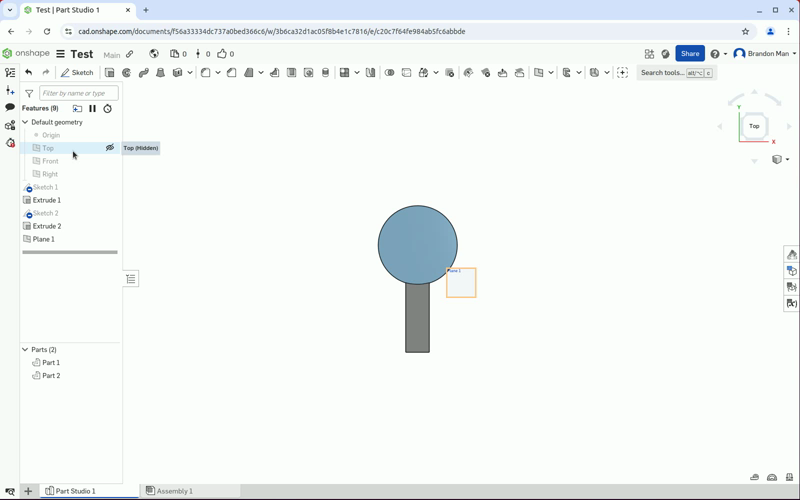
key(shift+s)
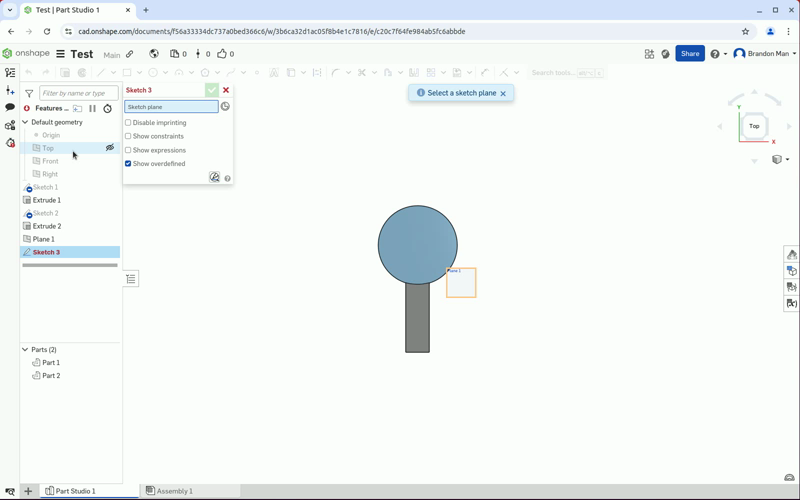
mouse_move(73, 241)
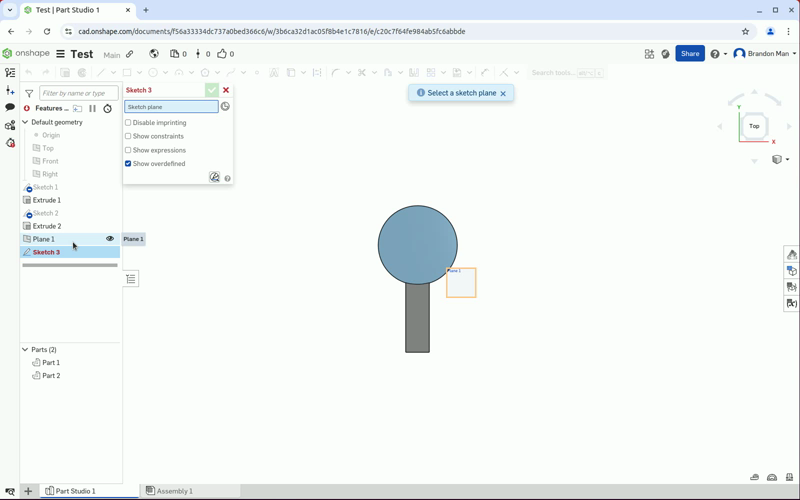
click(73, 241)
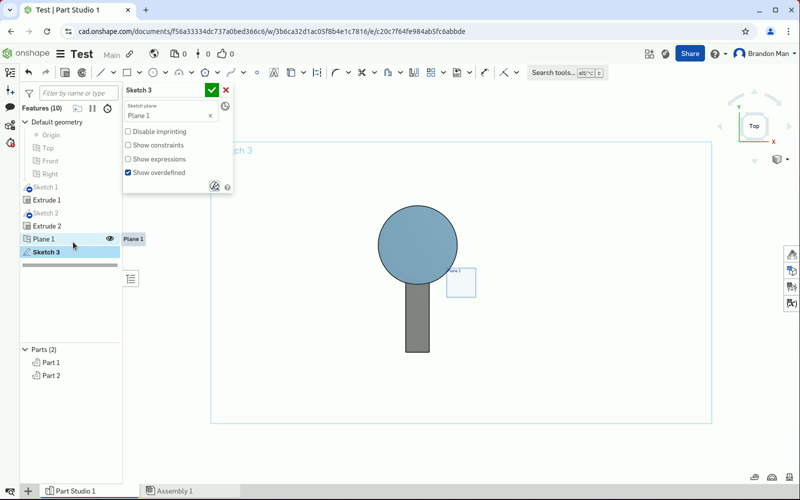
mouse_move(73, 352)
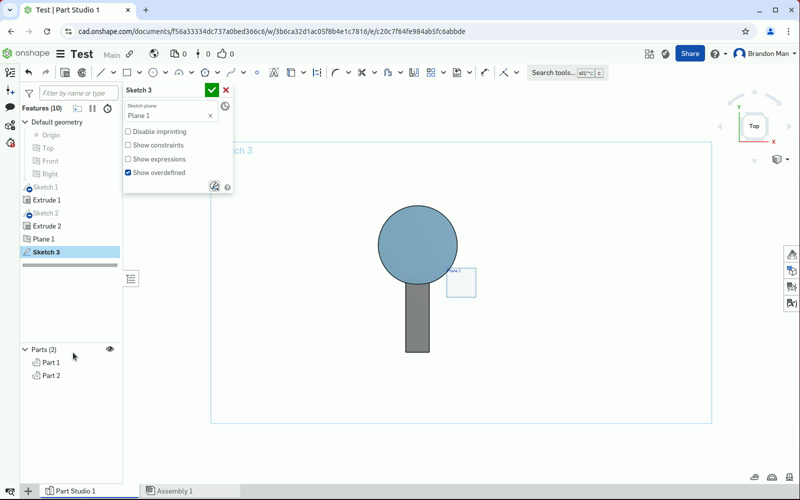
key(y)
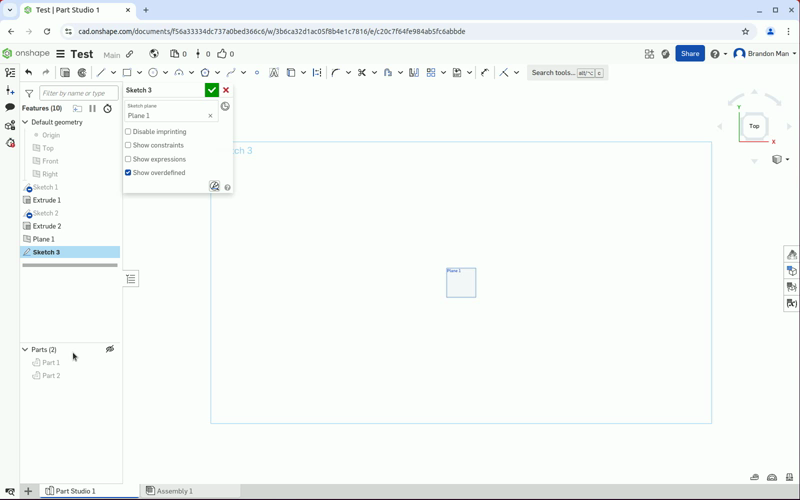
key(c)
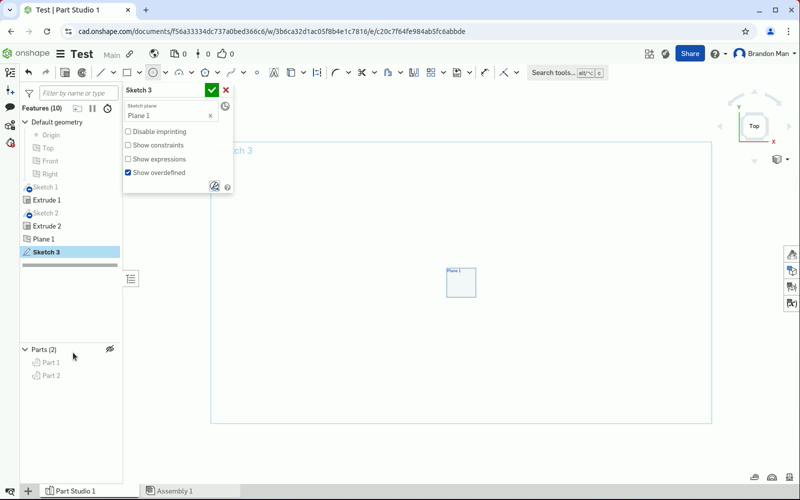
key_down(shift)
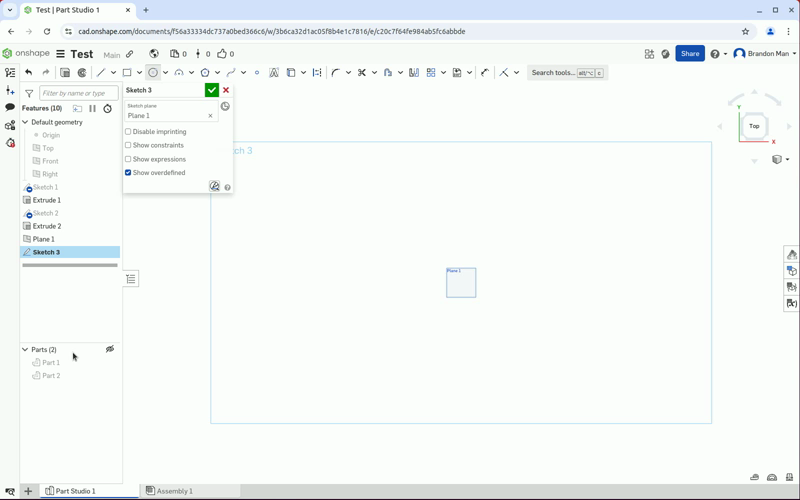
mouse_move(417, 245)
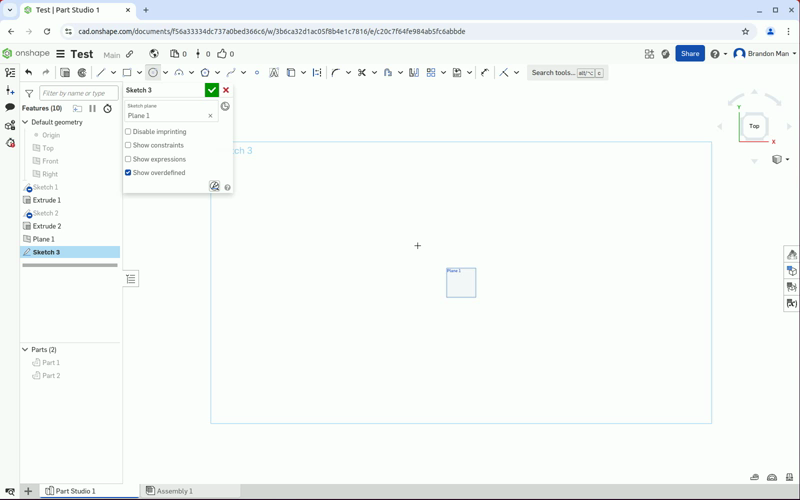
click(417, 245)
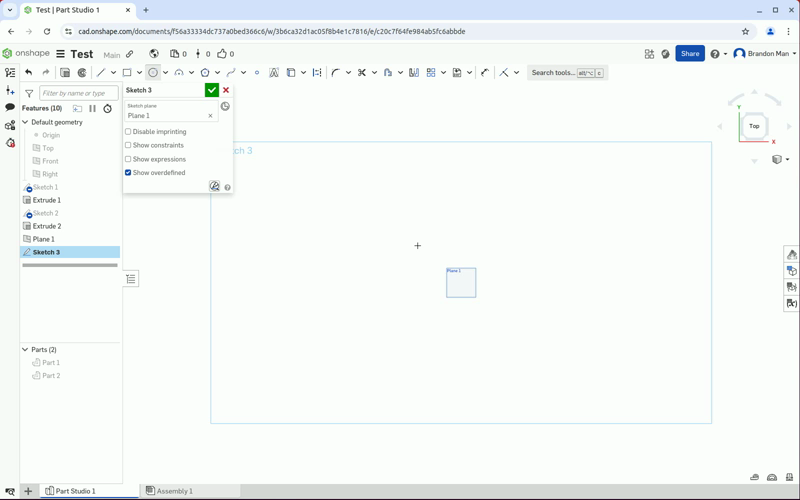
key_up(shift)
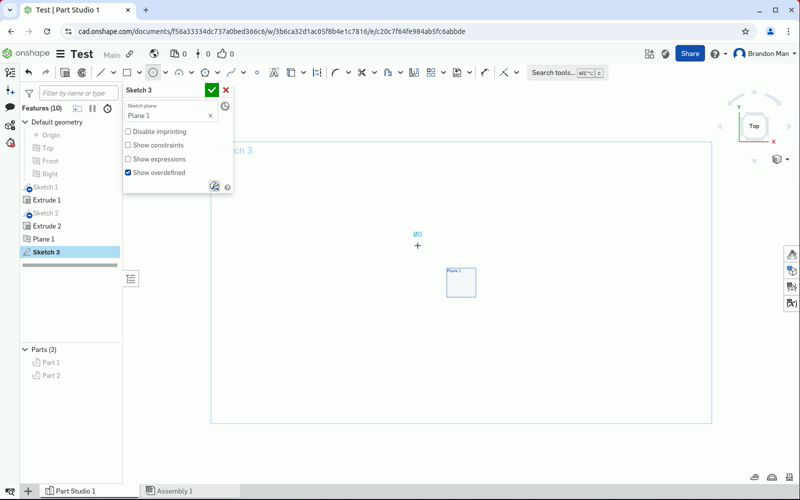
mouse_move(432, 245)
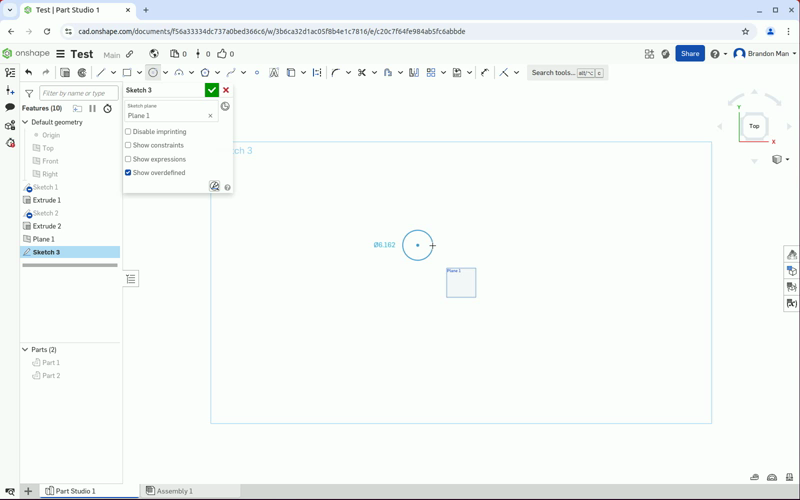
click(432, 245)
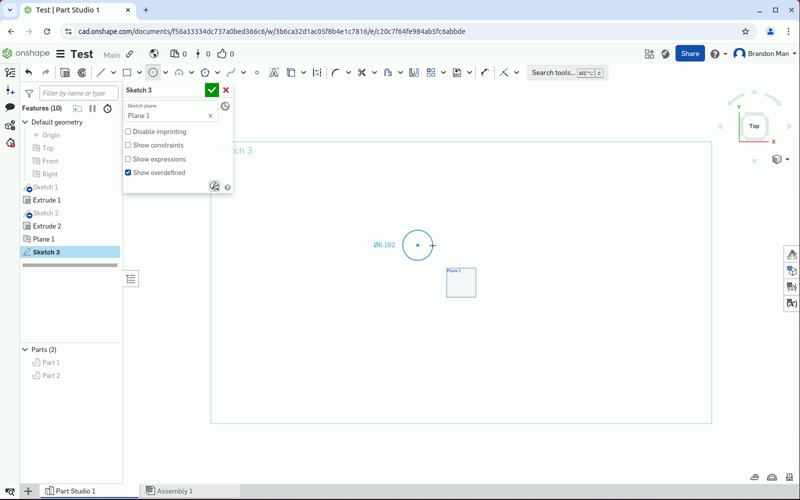
key(esc)
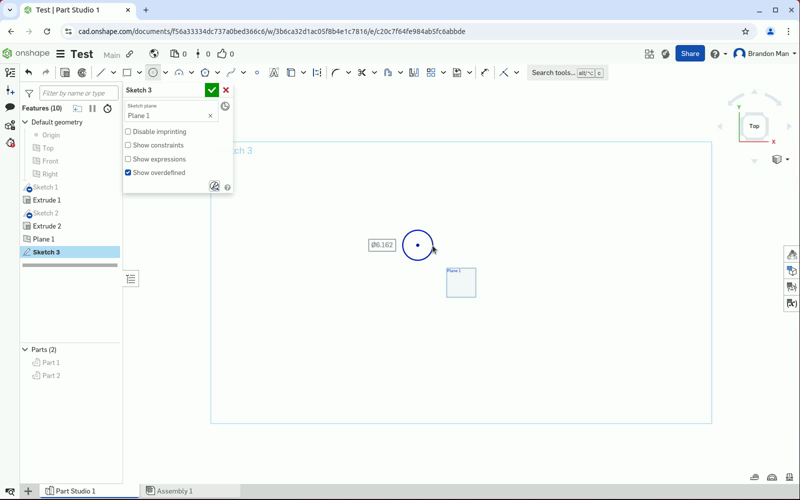
mouse_move(421, 235)
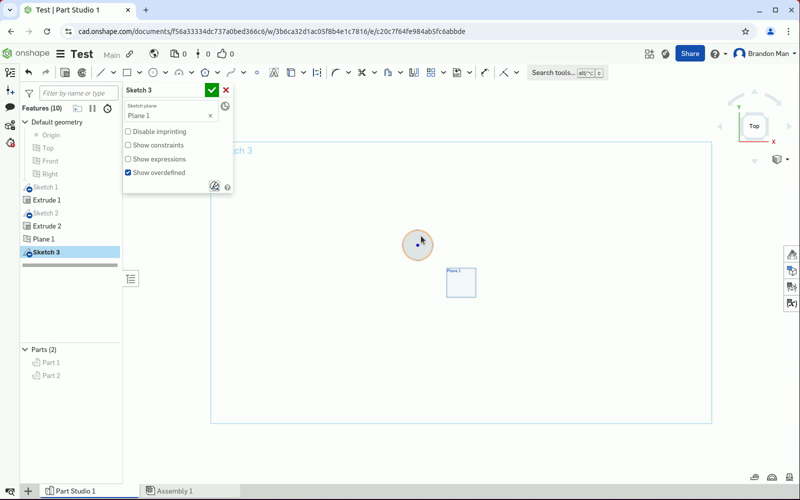
scroll(6)
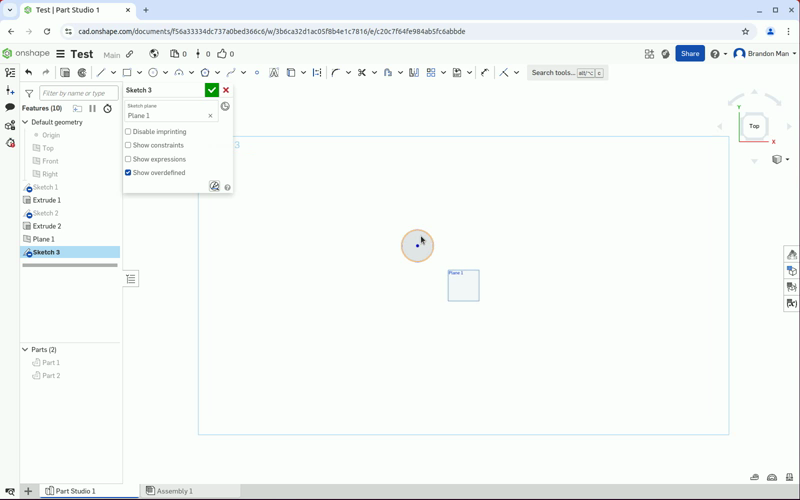
scroll(6)
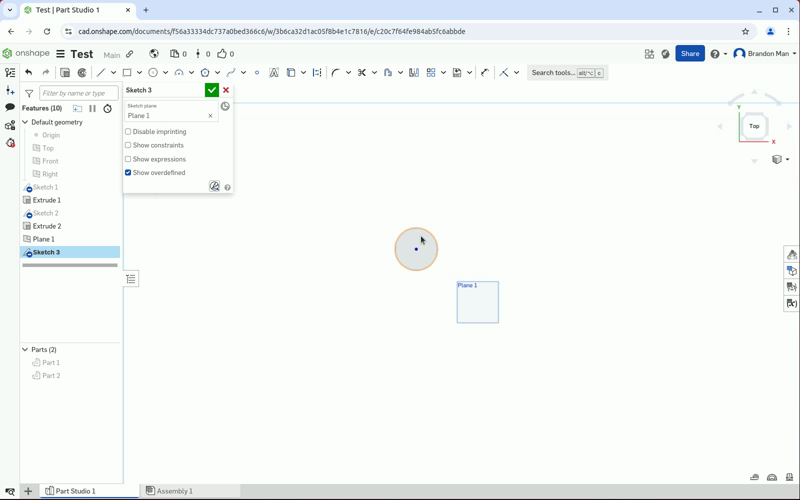
scroll(6)
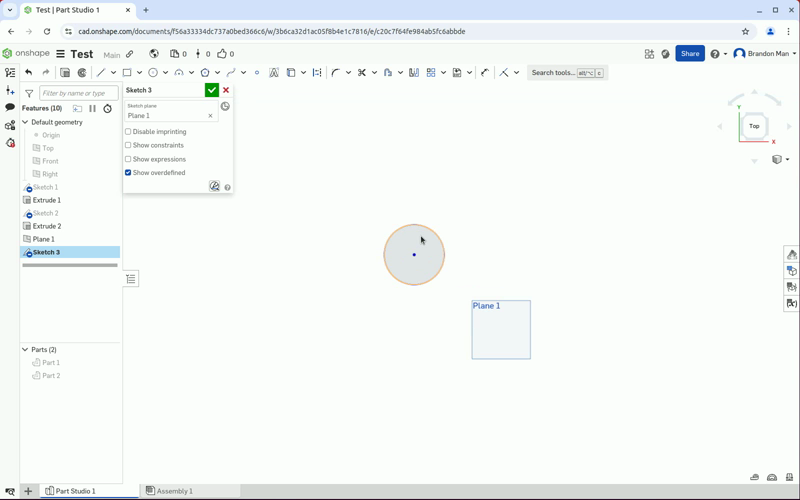
scroll(6)
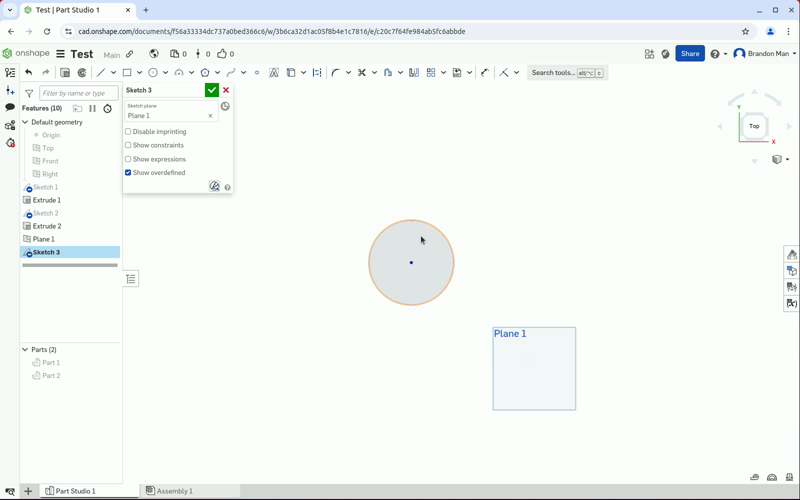
scroll(6)
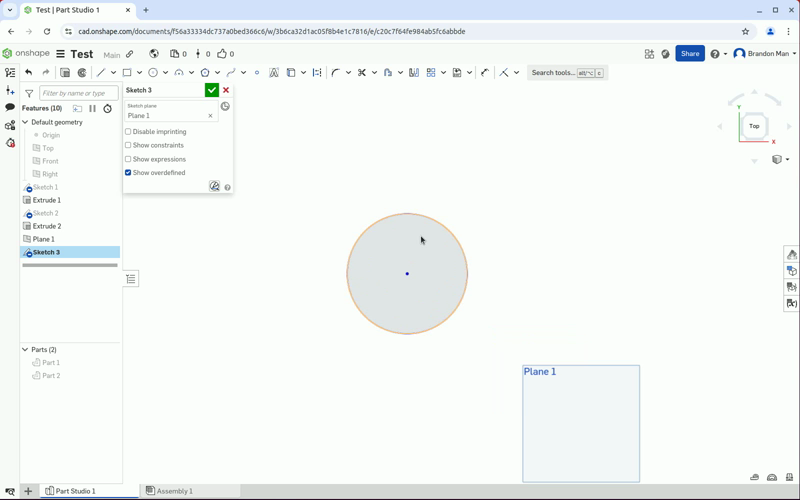
scroll(6)
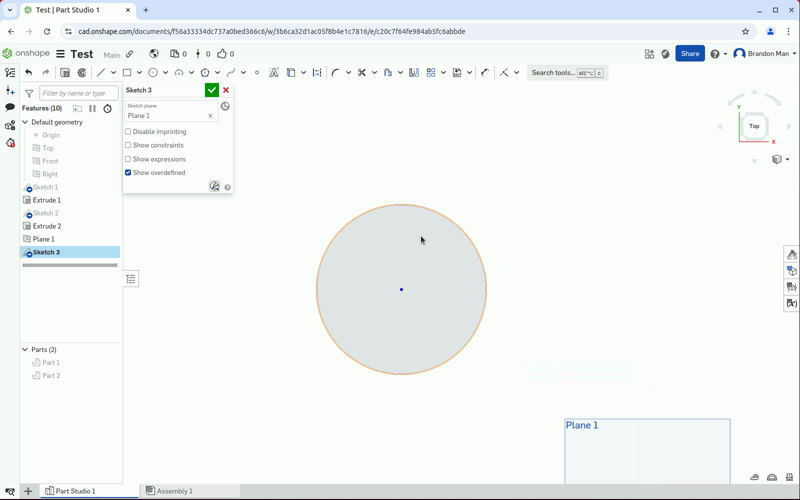
scroll(6)
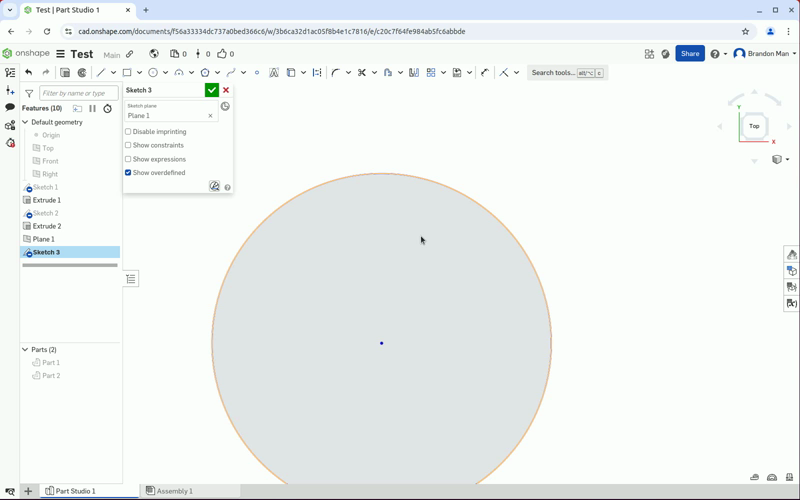
click(421, 235)
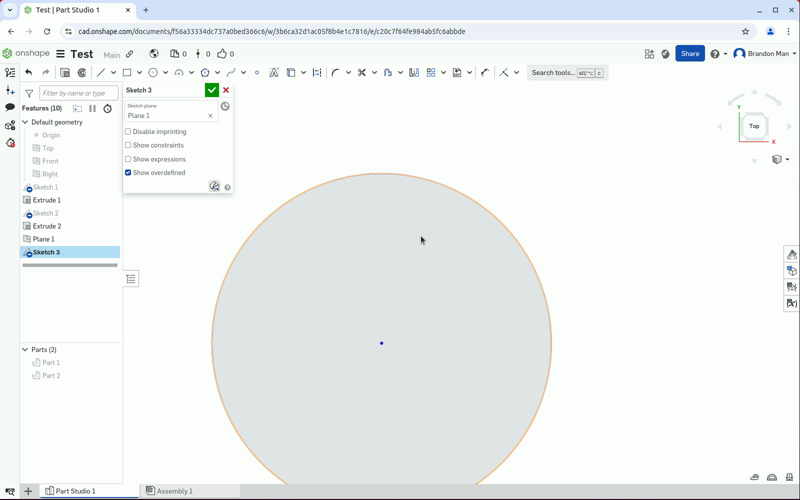
scroll(-6)
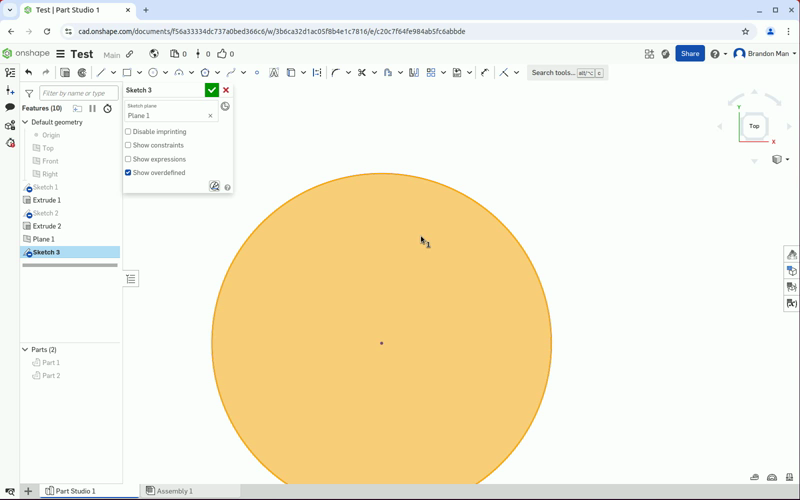
scroll(-6)
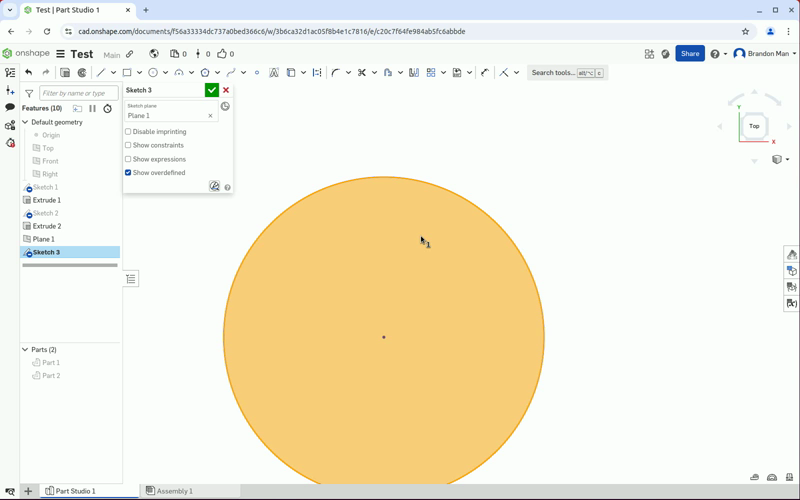
scroll(-6)
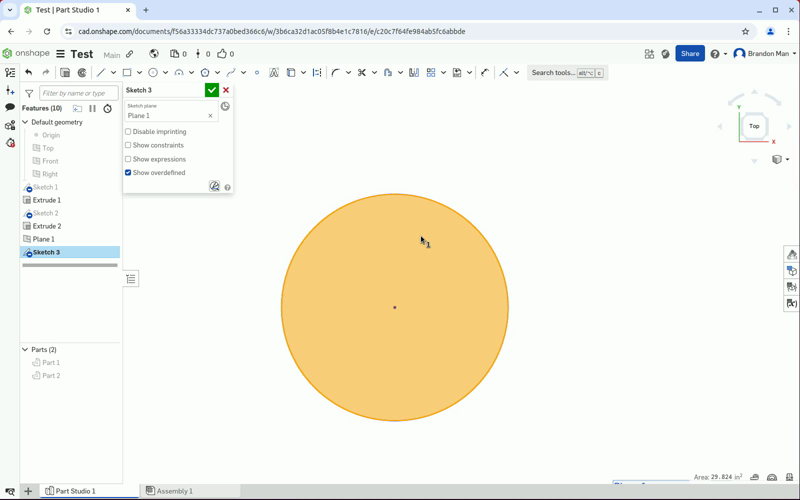
scroll(-6)
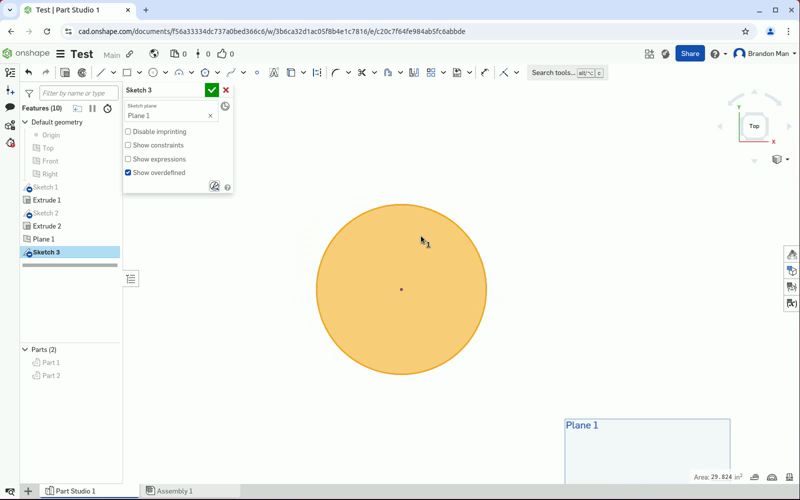
scroll(-6)
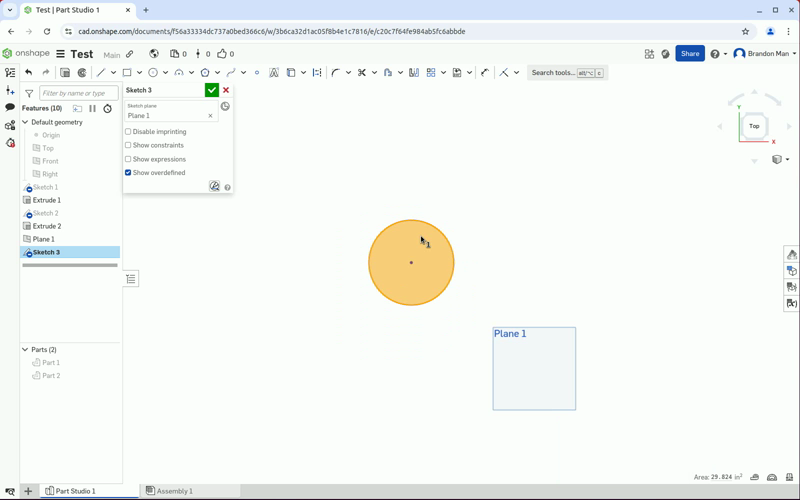
scroll(-6)
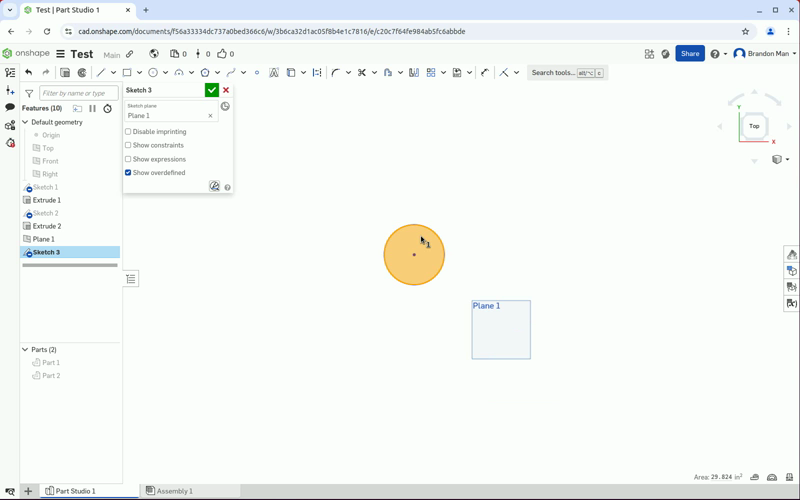
scroll(-6)
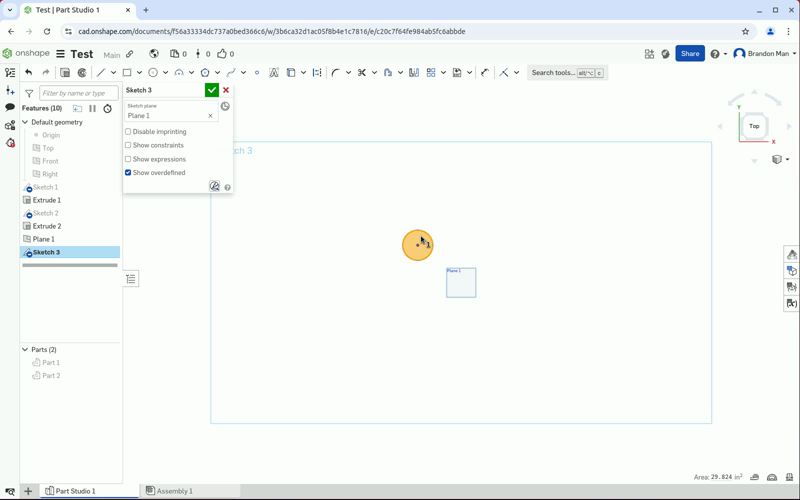
mouse_move(73, 352)
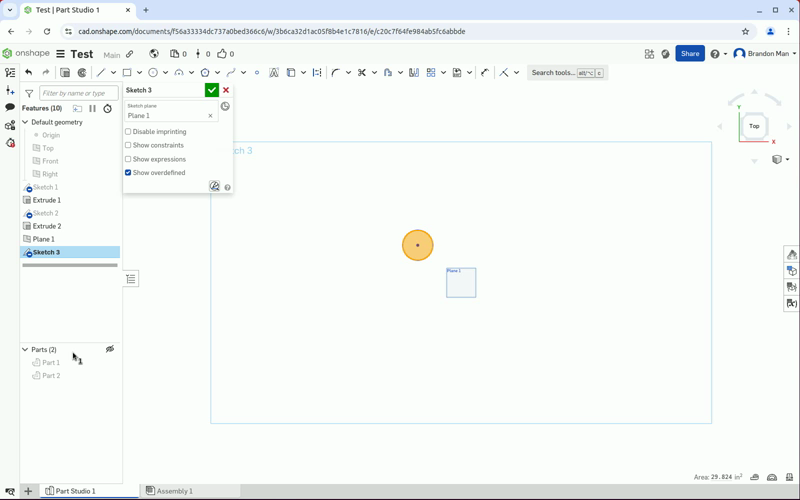
key(shift+y)
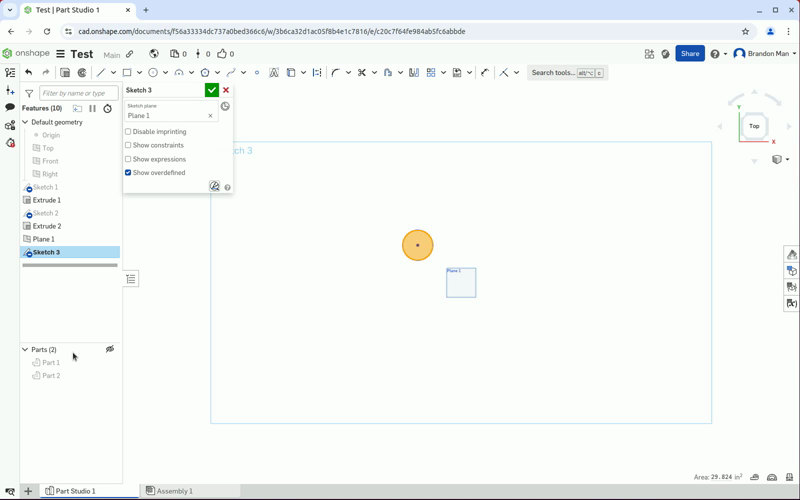
key(shift+e)
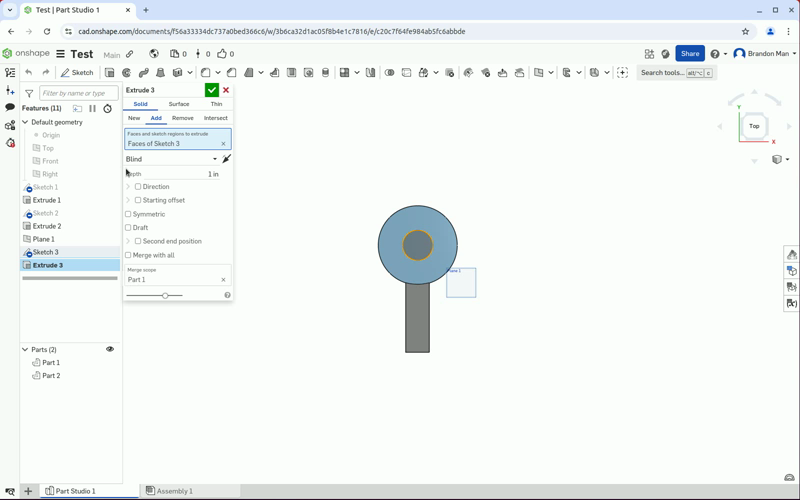
mouse_move(143, 106)
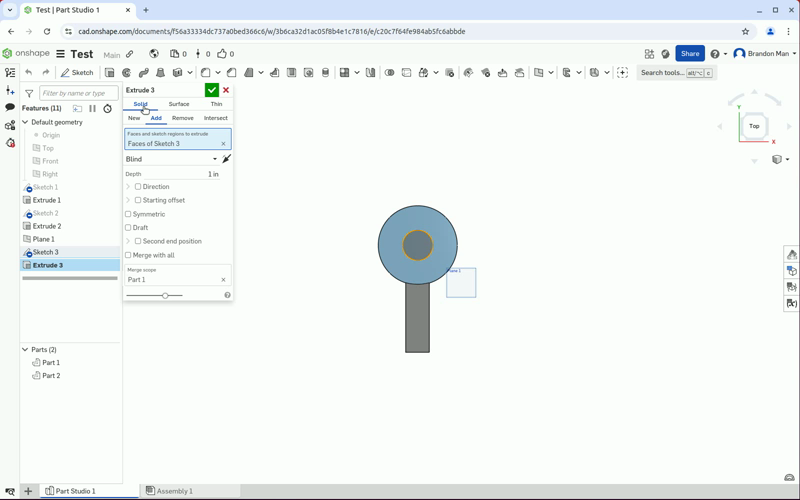
click(143, 106)
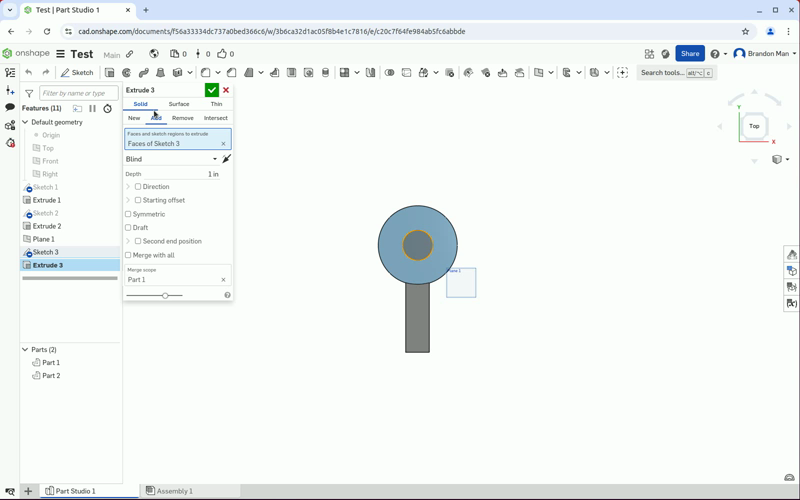
mouse_move(186, 120)
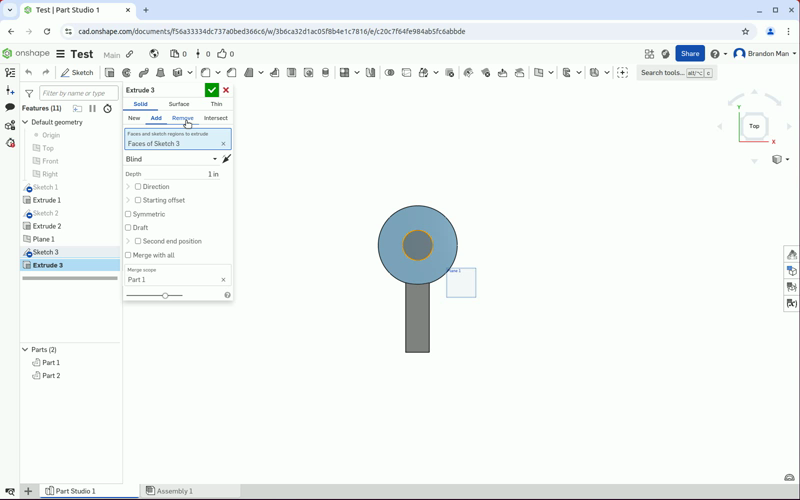
click(186, 120)
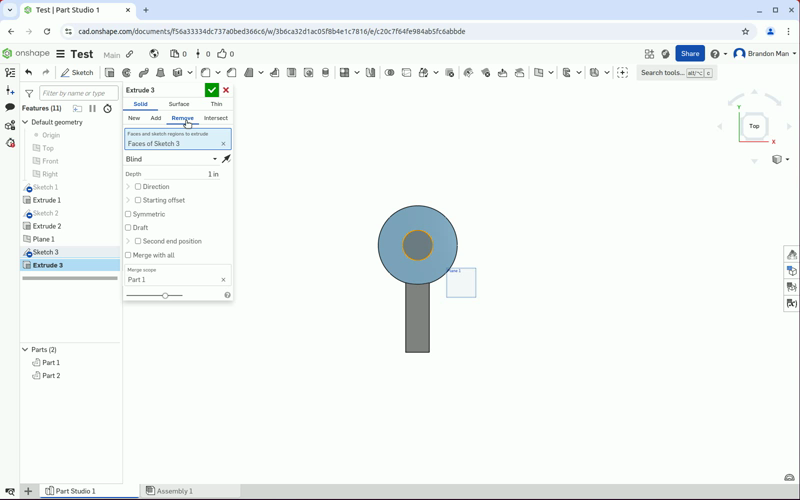
key(tab, 4)
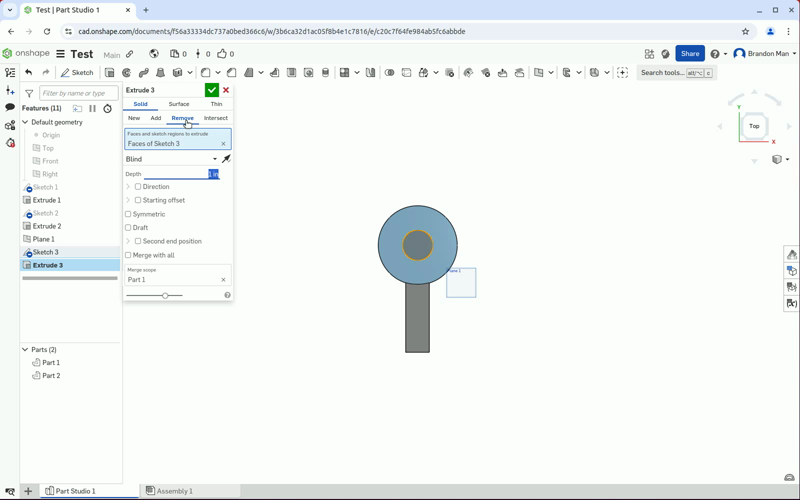
text(23.108)
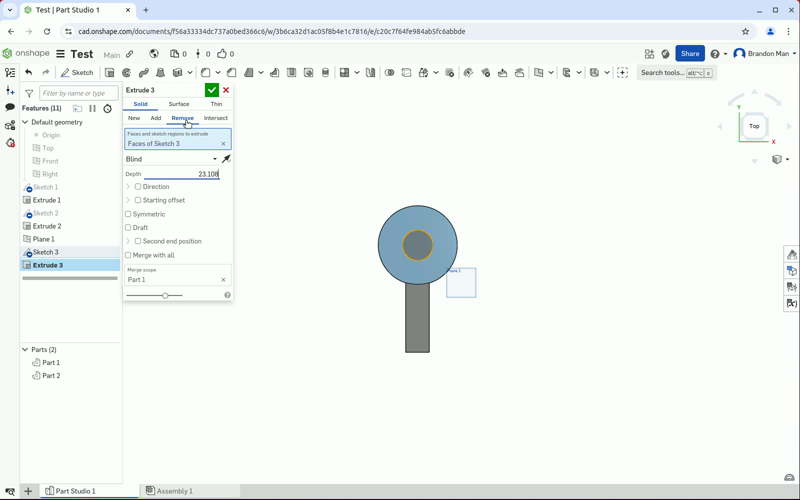
key(tab, 6)
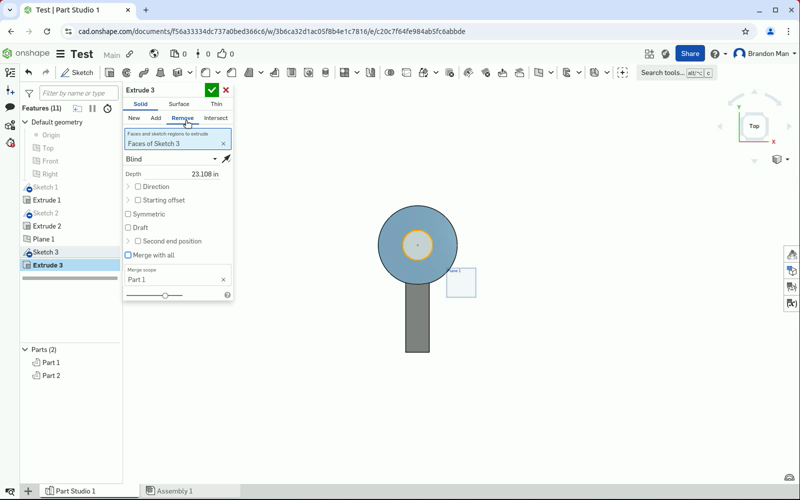
key(space)
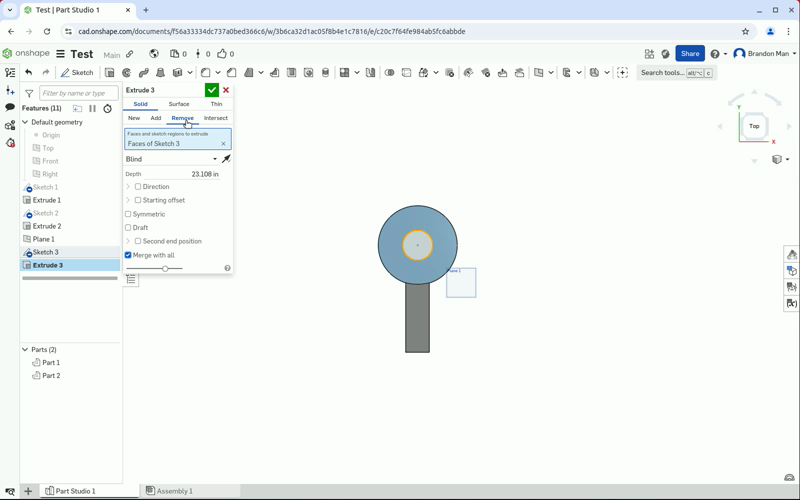
key(enter)
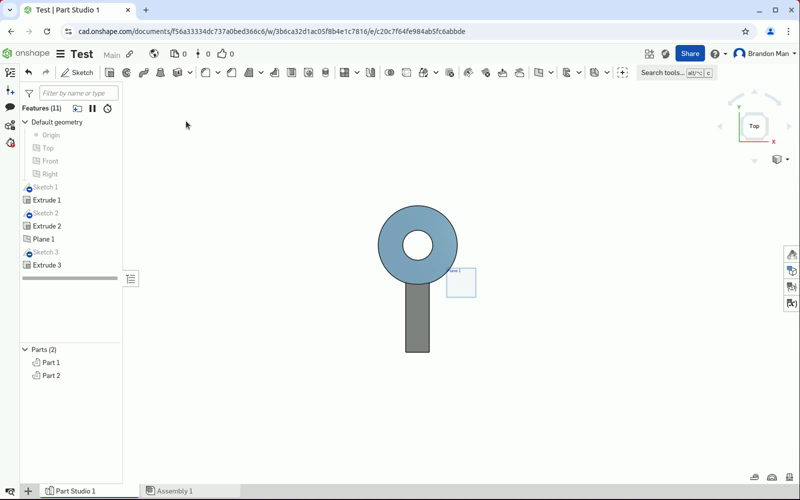
key(shift+h)
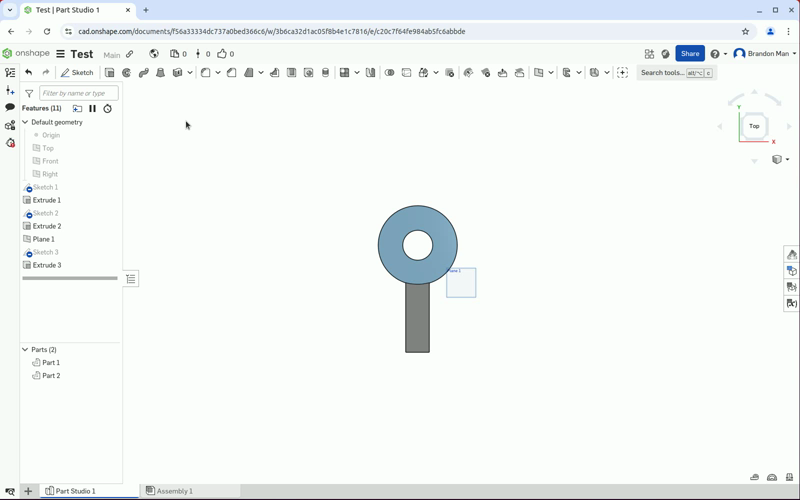
key(shift+h)
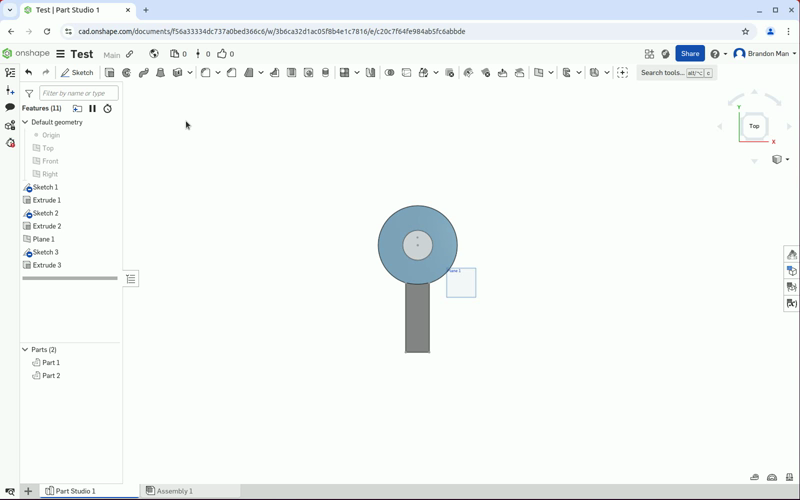
key(shift+7)
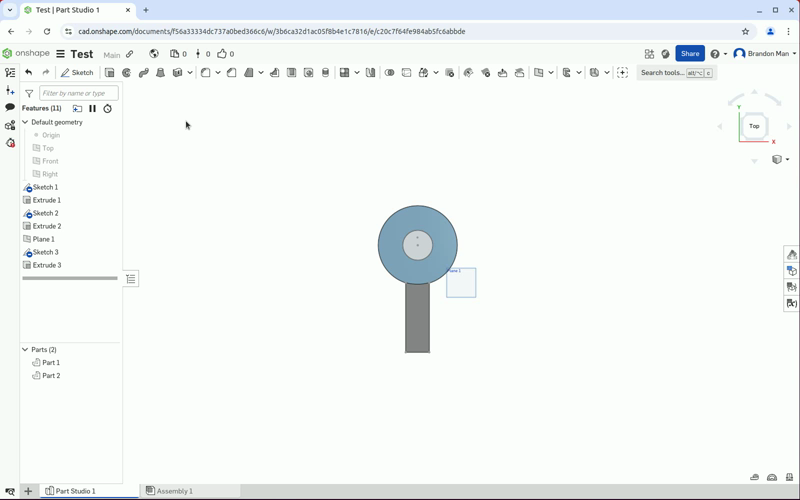
key(up, 3)
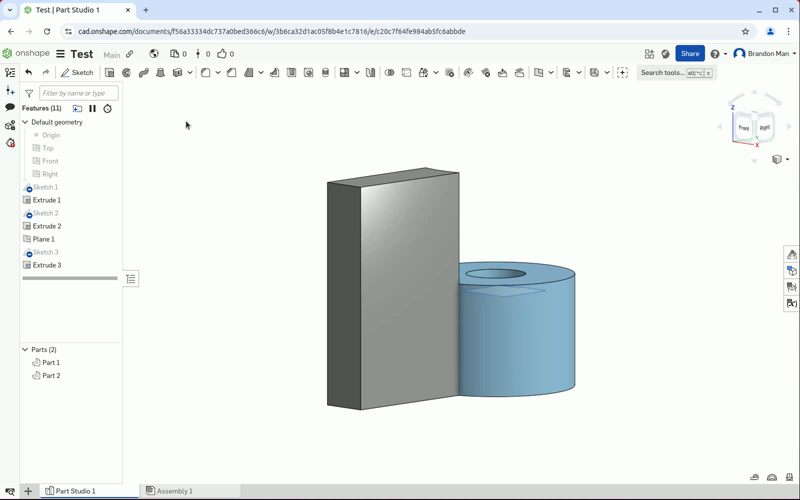
key(left, 3)
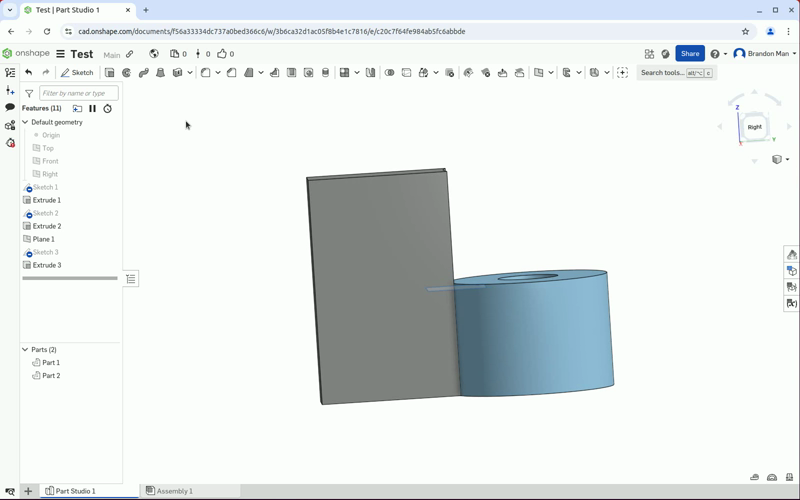
key(right, 3)
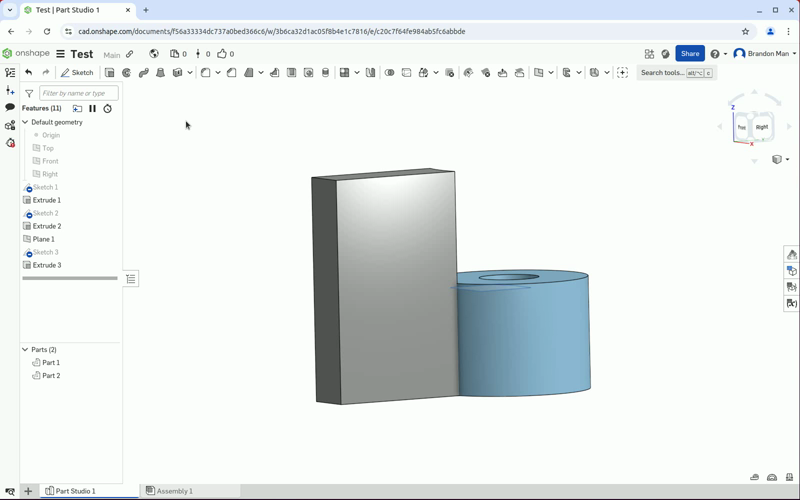
key(down, 3)
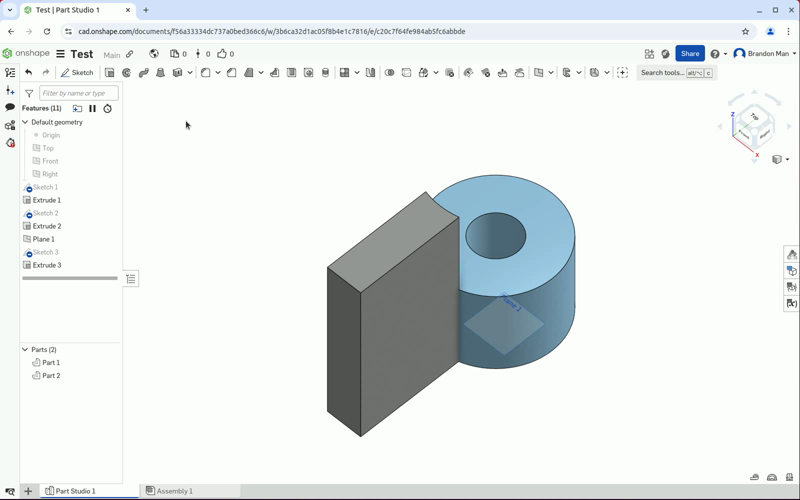
mouse_move(73, 189)
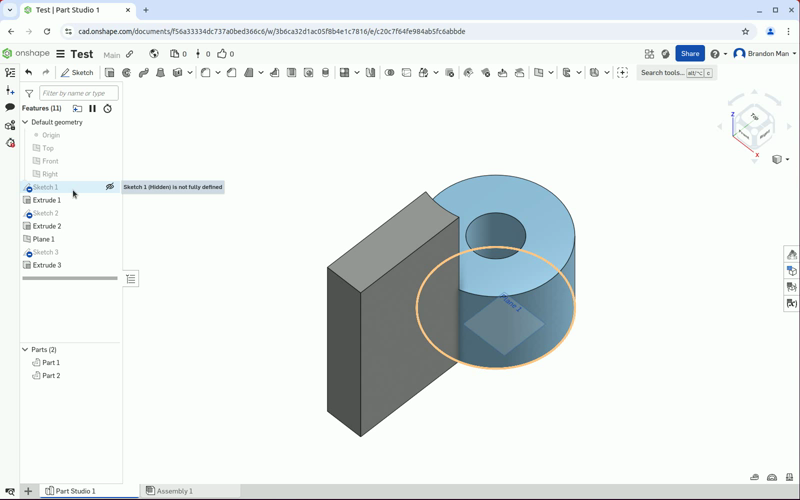
click(73, 189)